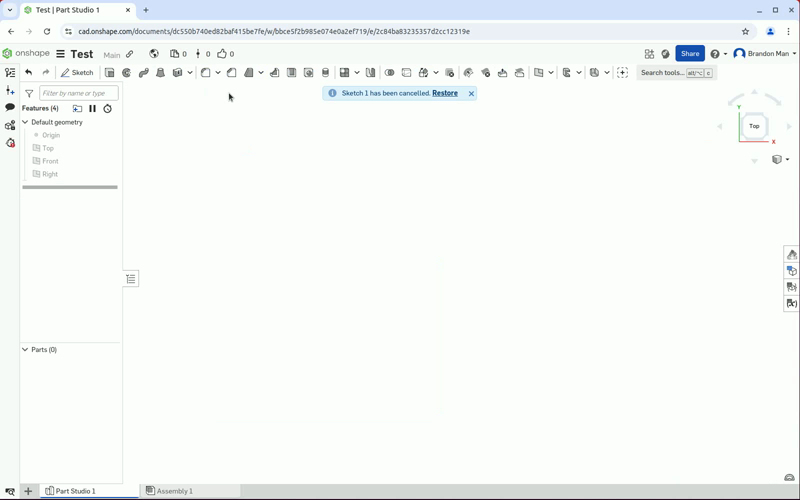
key(shift+h)
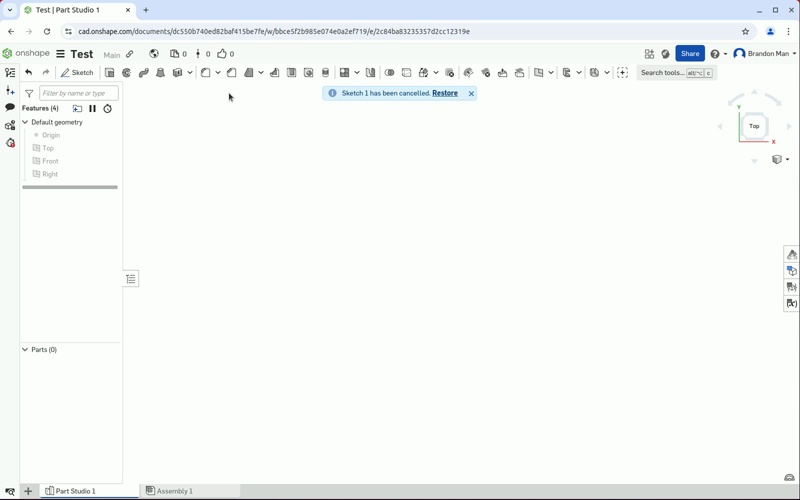
key(shift+s)
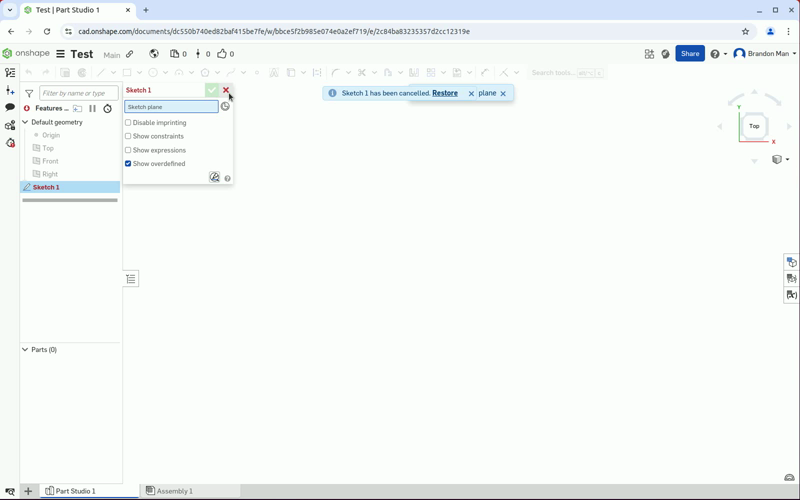
mouse_move(73, 150)
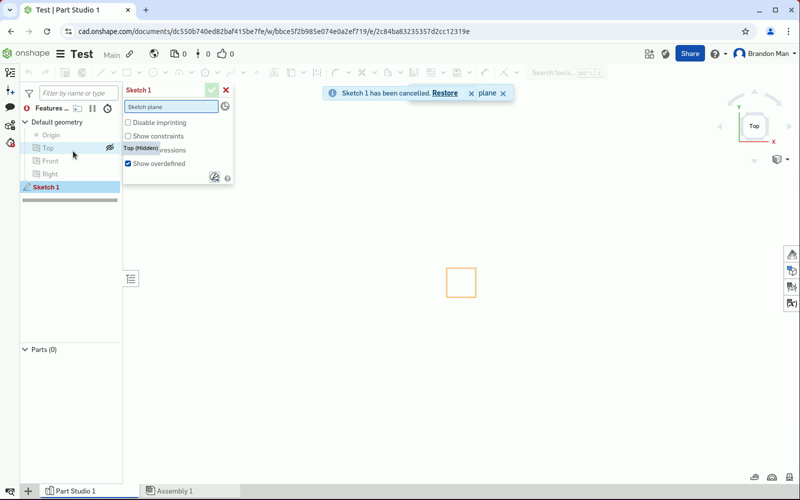
click(73, 150)
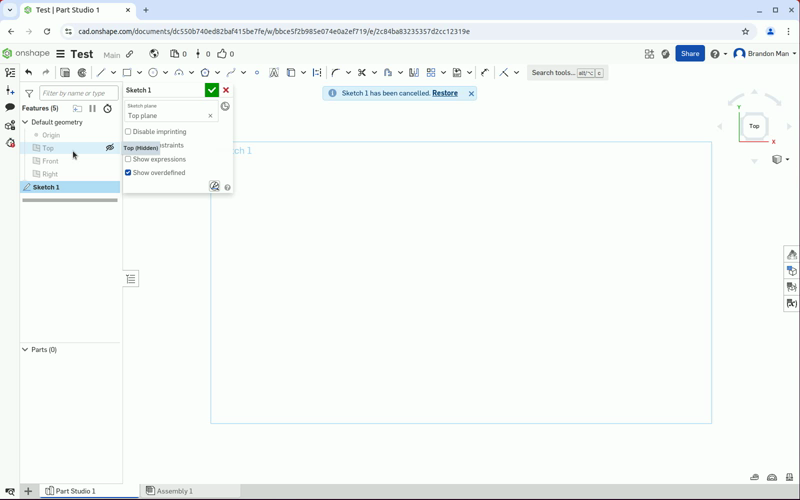
mouse_move(73, 352)
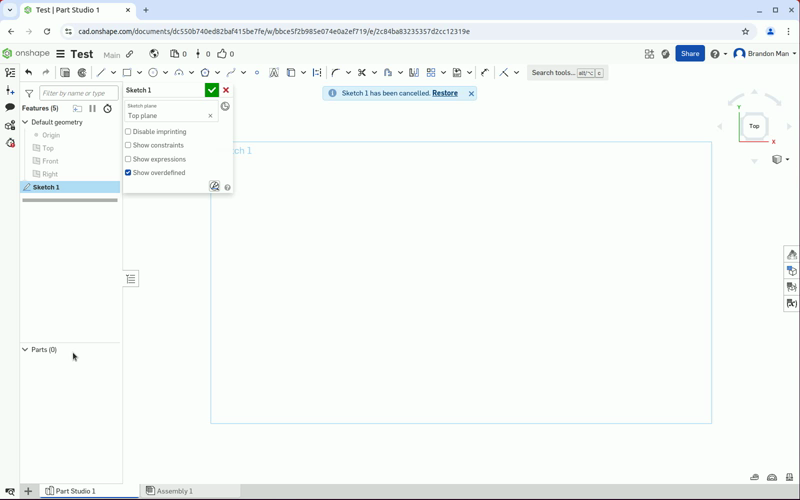
key(y)
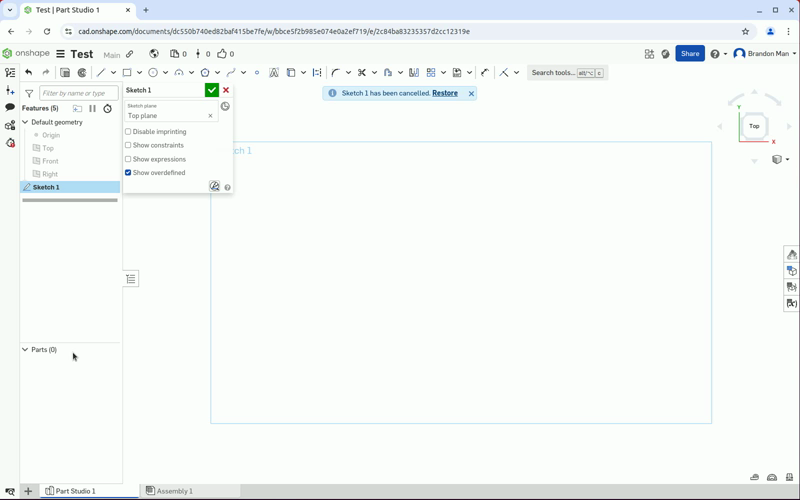
key(l)
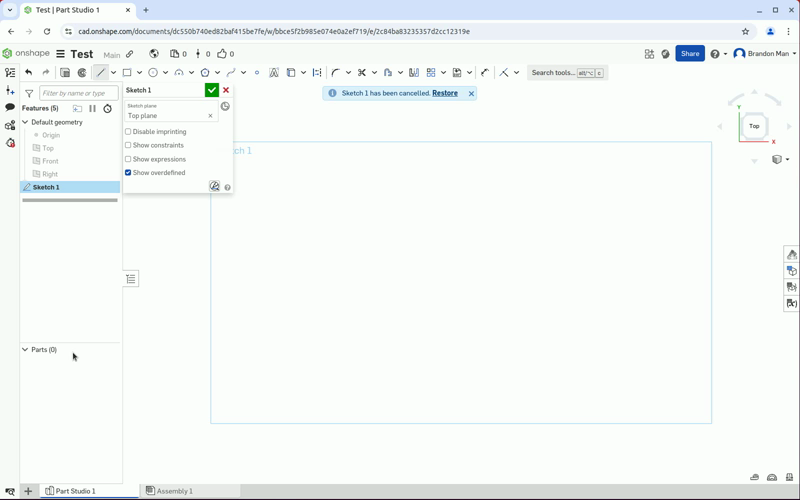
key_down(shift)
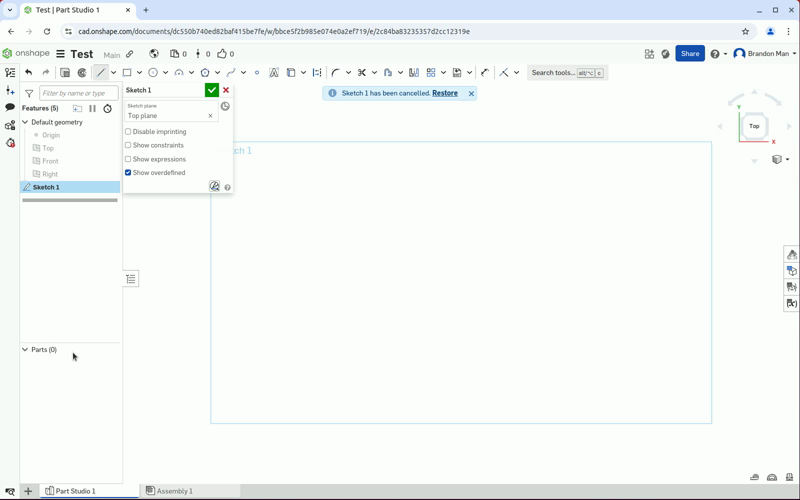
mouse_move(460, 282)
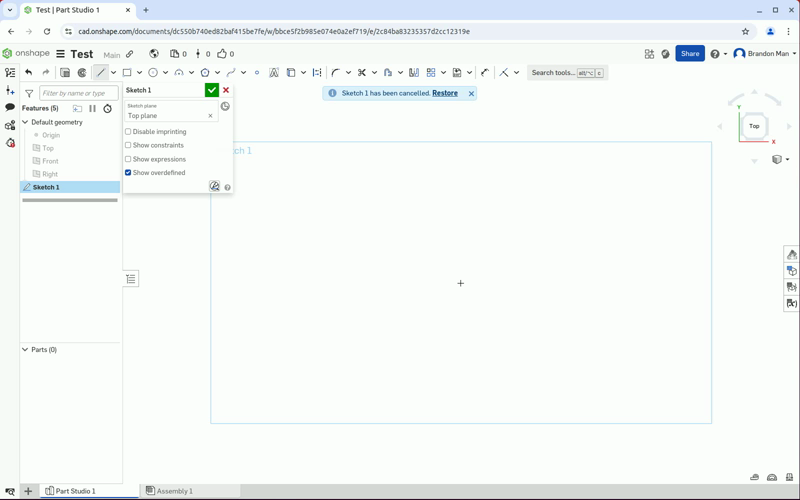
click(460, 282)
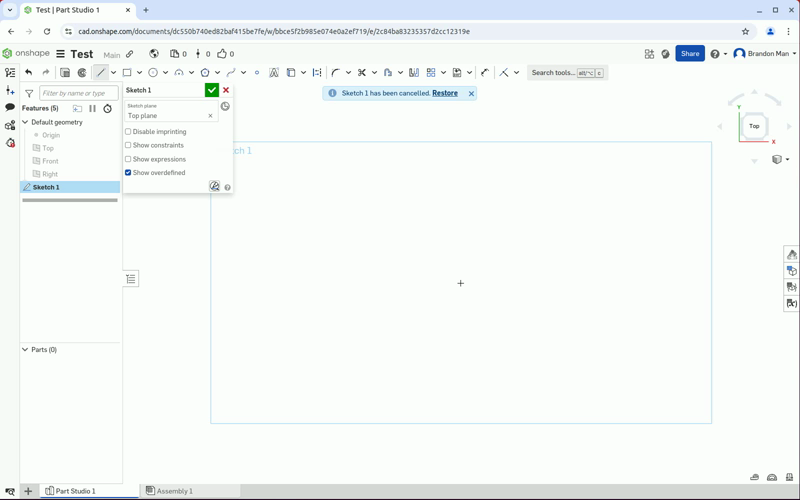
key_up(shift)
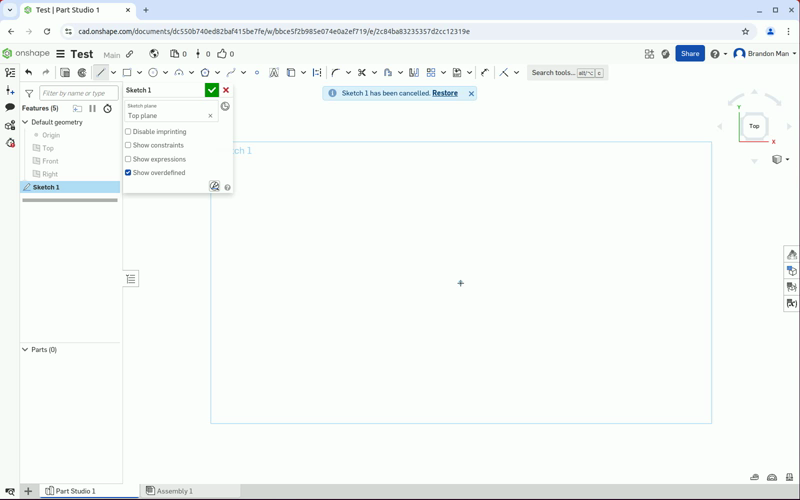
key_down(shift)
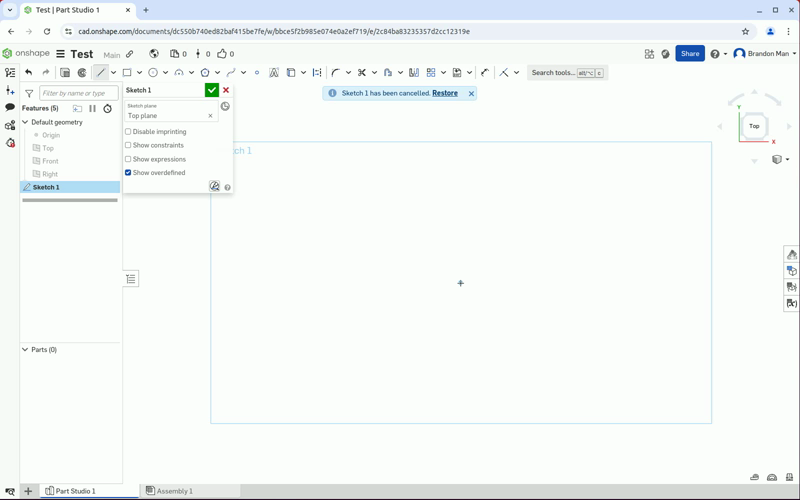
mouse_move(542, 282)
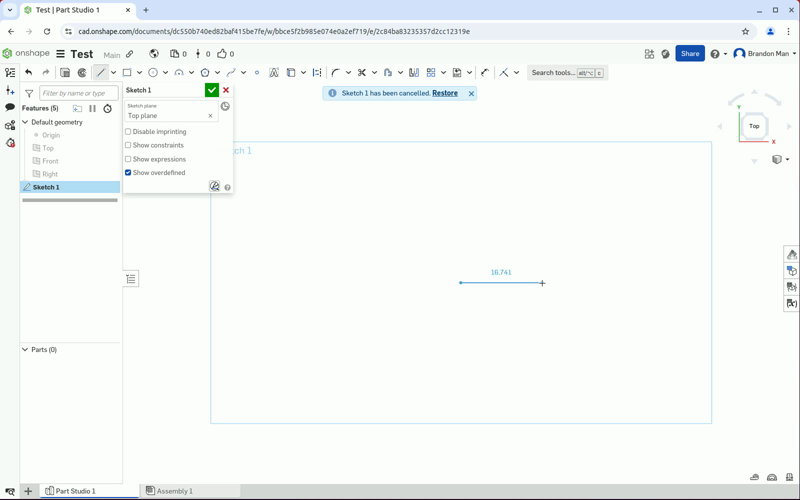
click(542, 282)
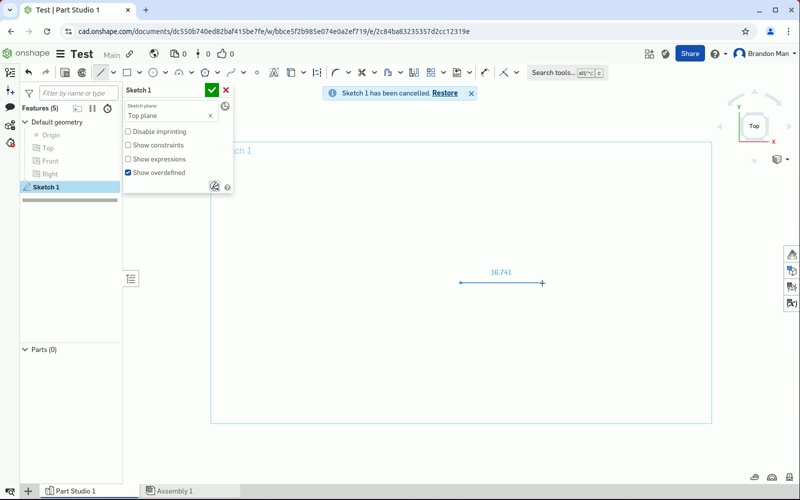
key_up(shift)
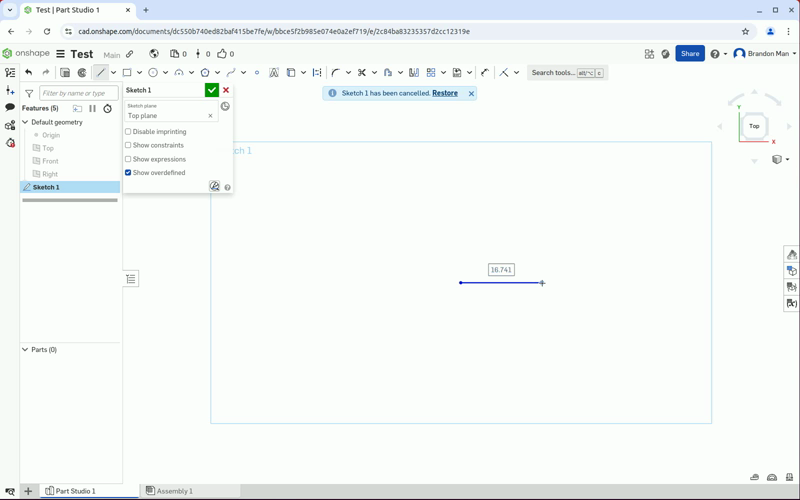
key_down(shift)
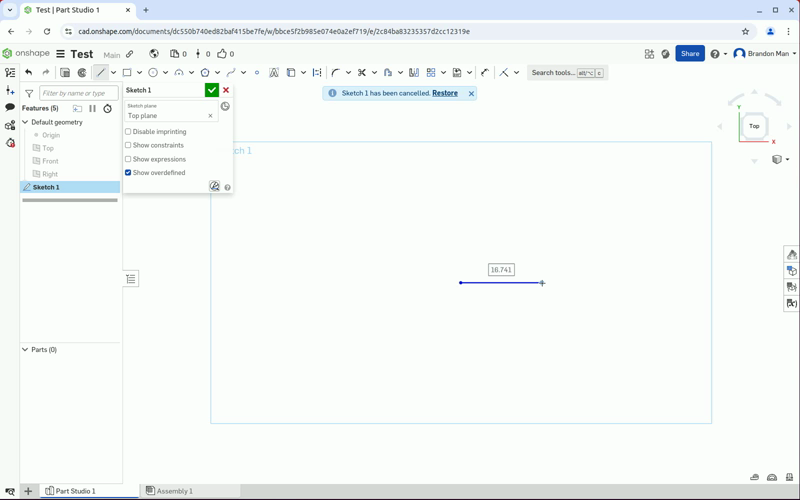
mouse_move(542, 170)
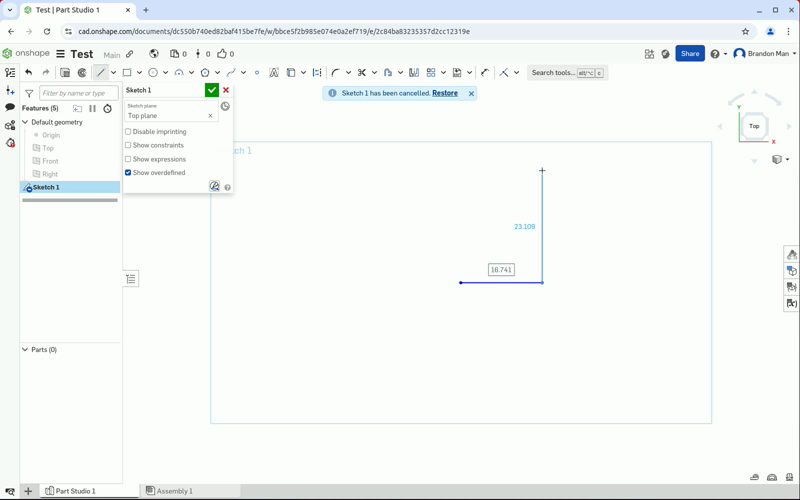
click(542, 170)
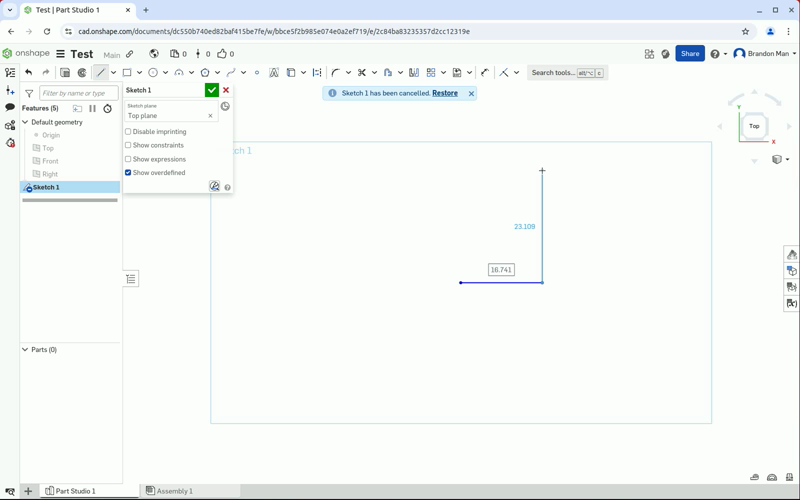
key_up(shift)
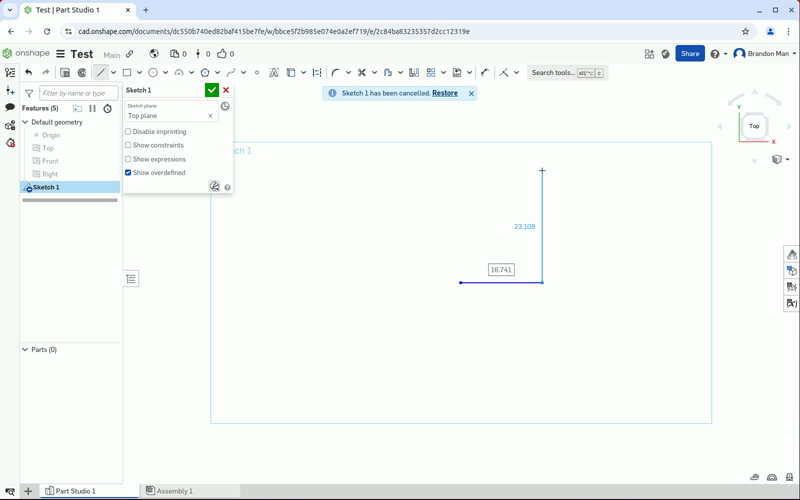
key_down(shift)
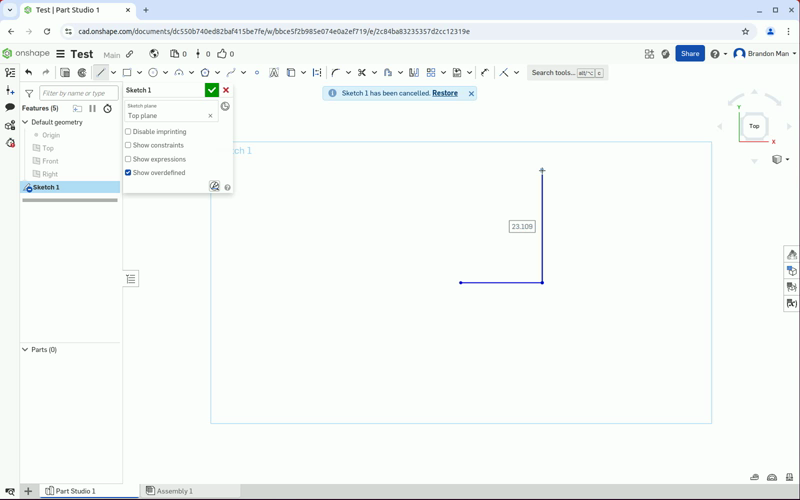
mouse_move(460, 170)
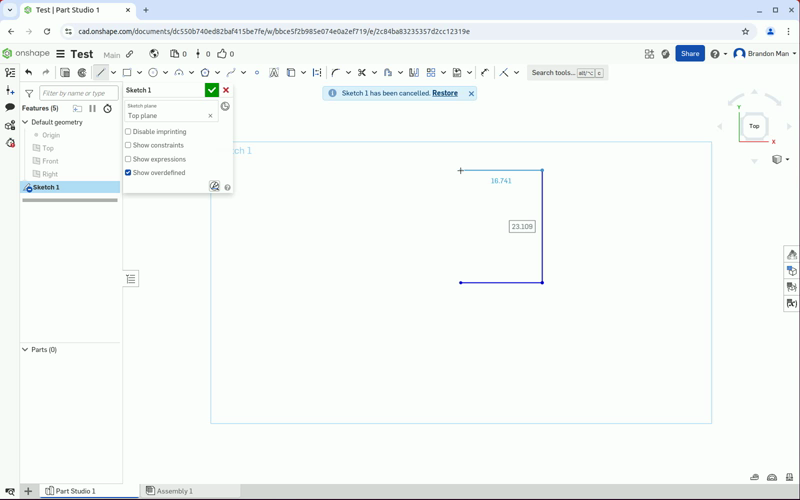
click(460, 170)
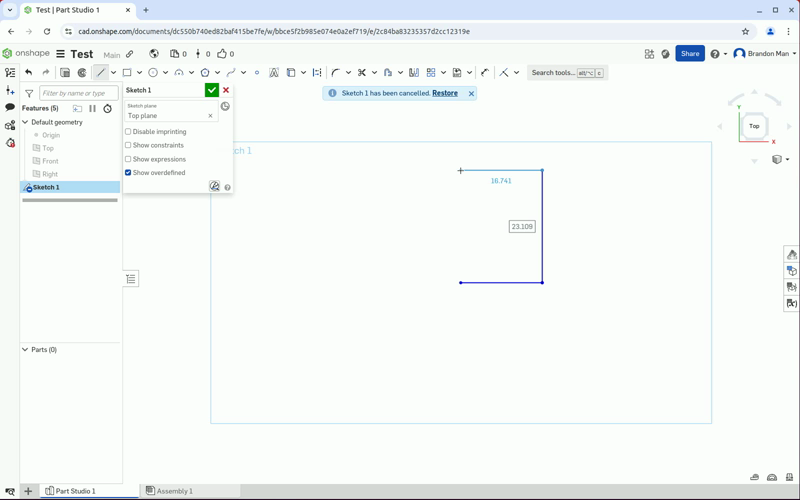
key_up(shift)
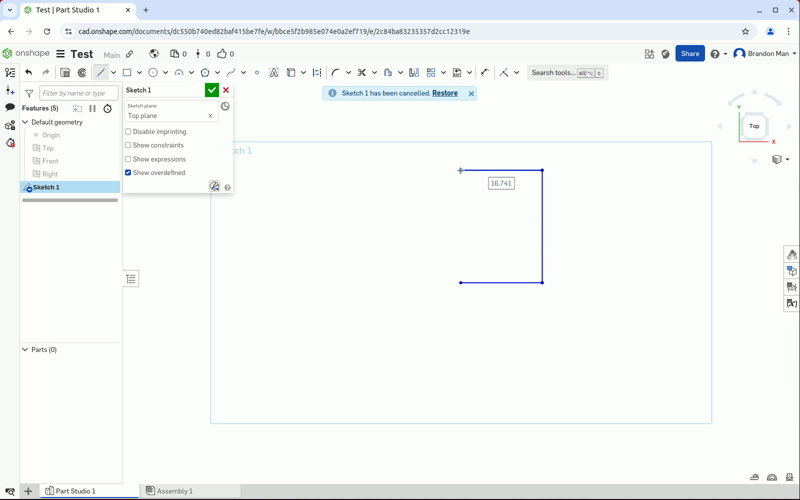
key_down(shift)
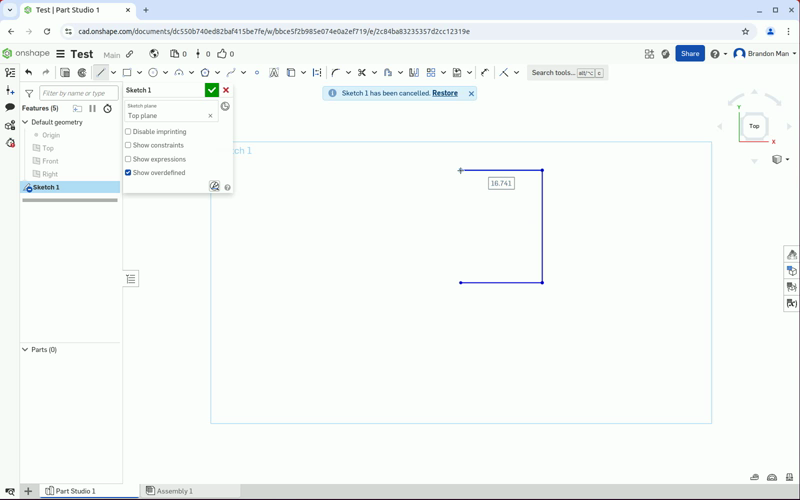
mouse_move(460, 282)
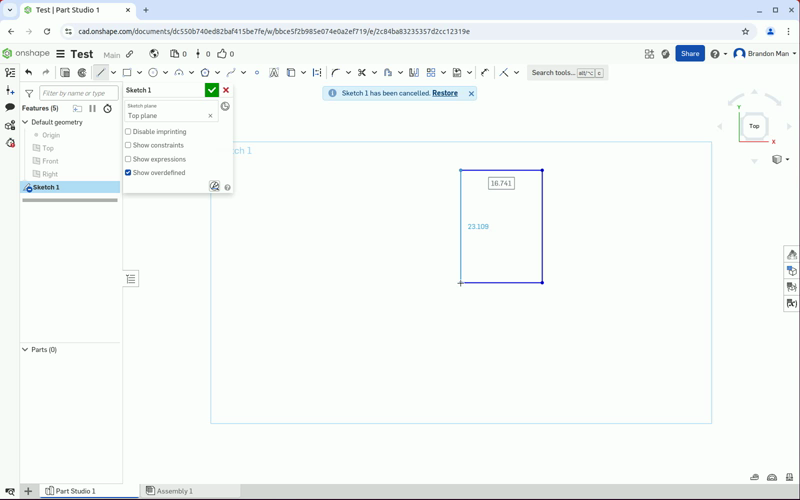
key_up(shift)
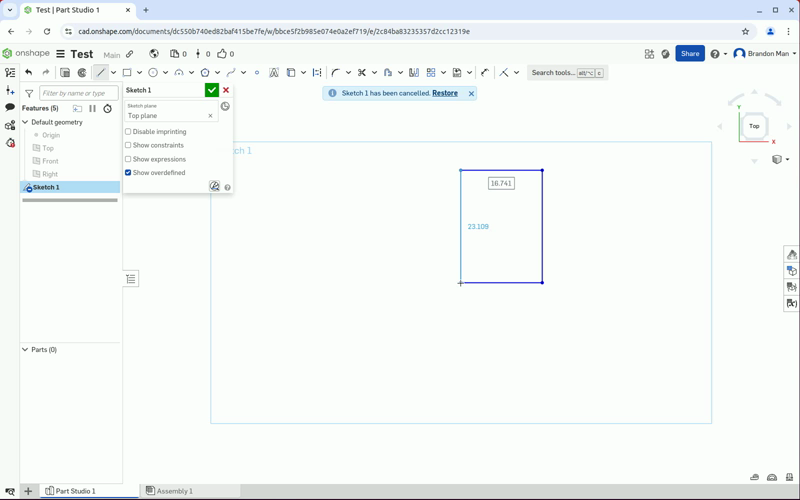
click(460, 282)
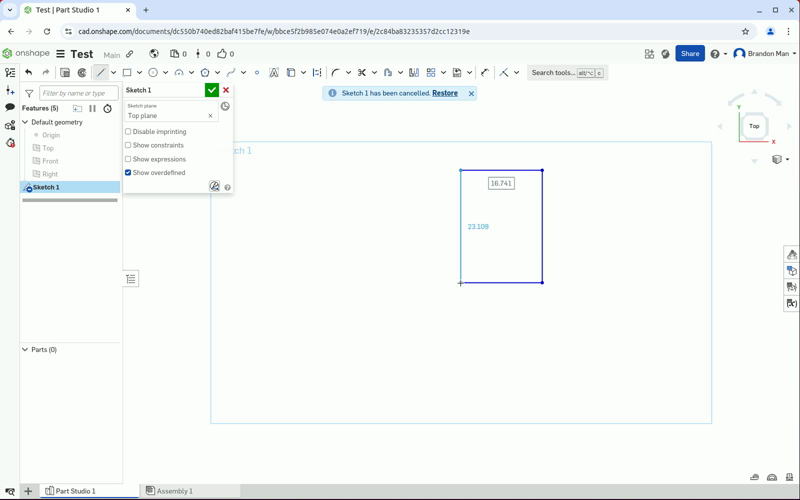
key(esc)
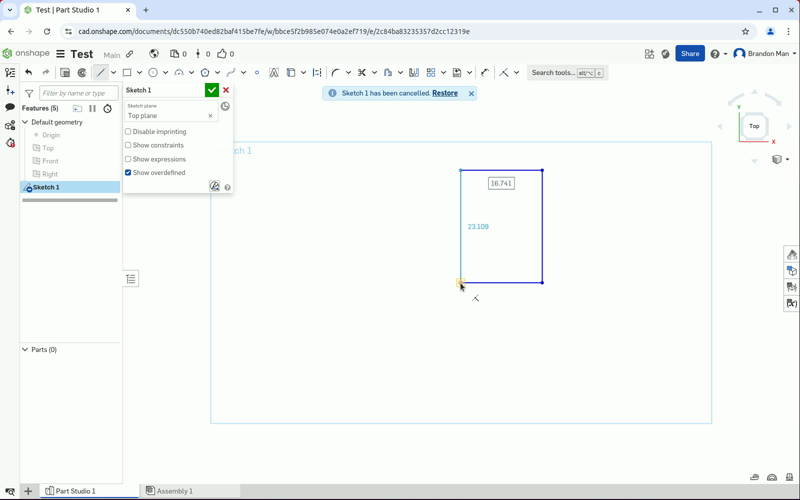
mouse_move(485, 239)
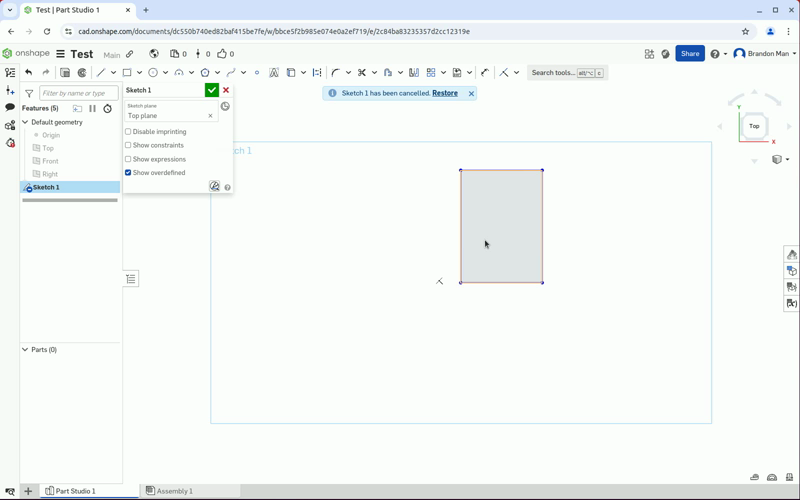
click(485, 239)
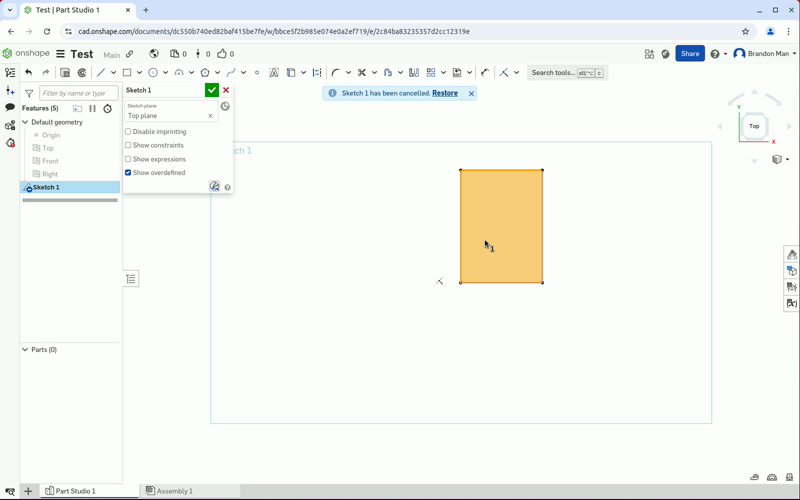
mouse_move(73, 352)
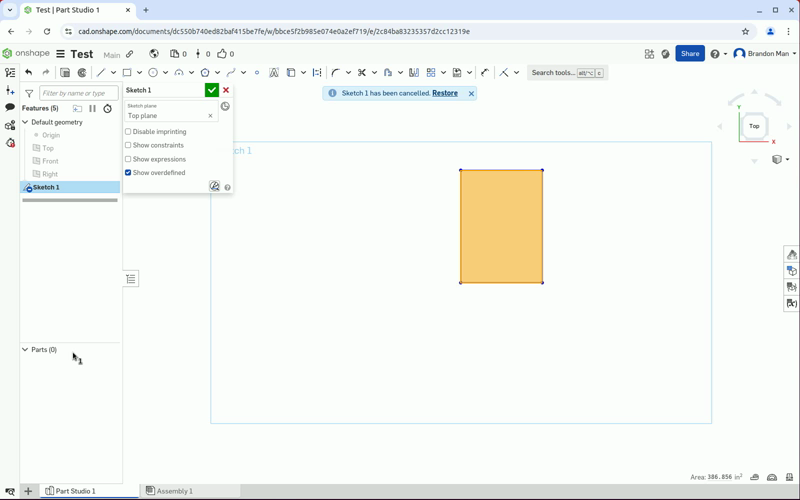
key(shift+y)
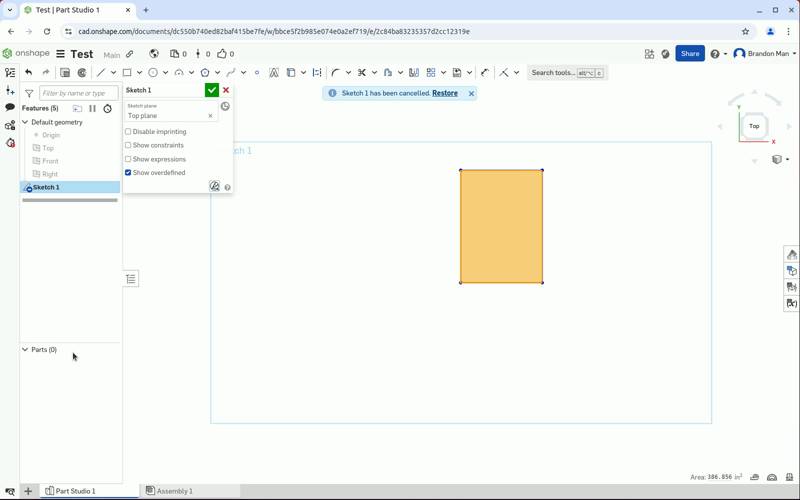
key(shift+e)
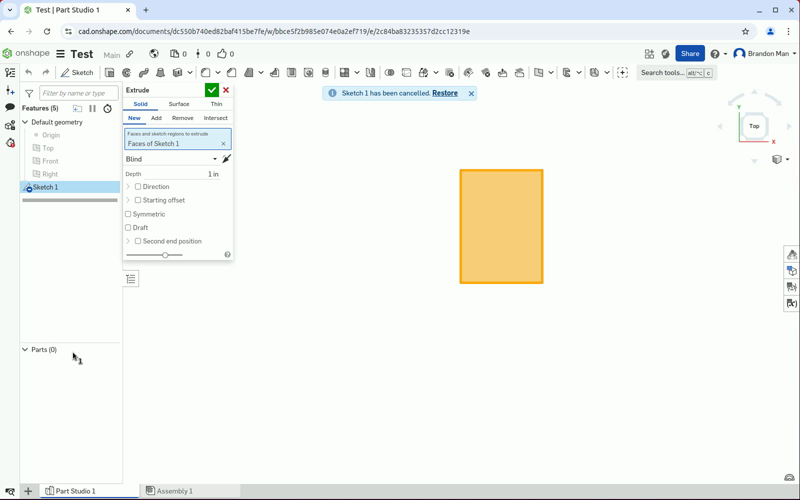
mouse_move(143, 106)
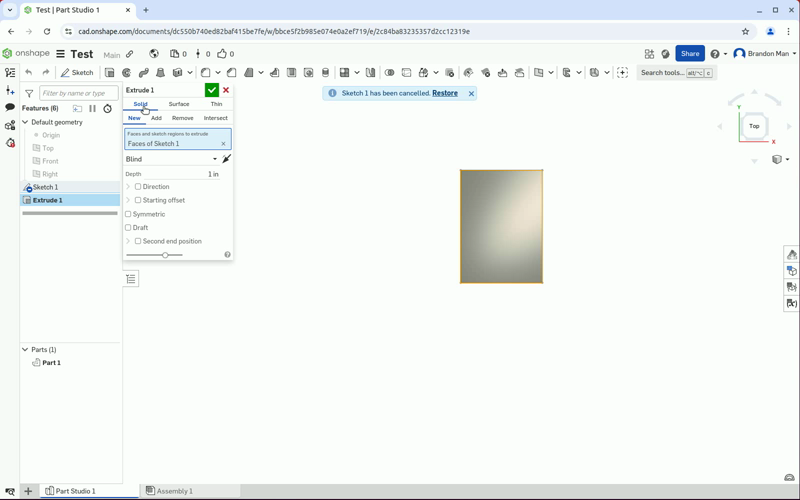
click(143, 106)
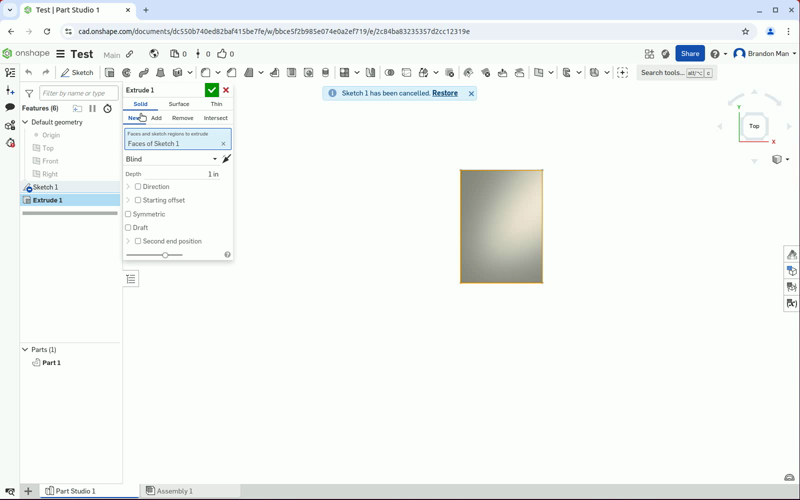
mouse_move(137, 120)
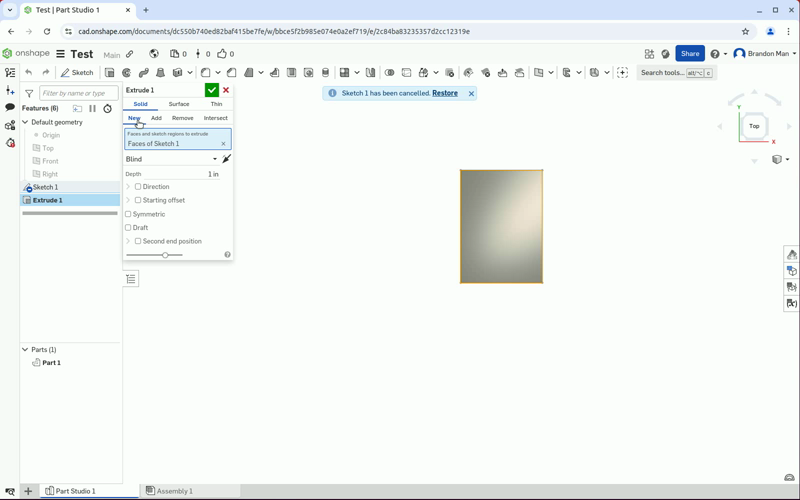
click(137, 120)
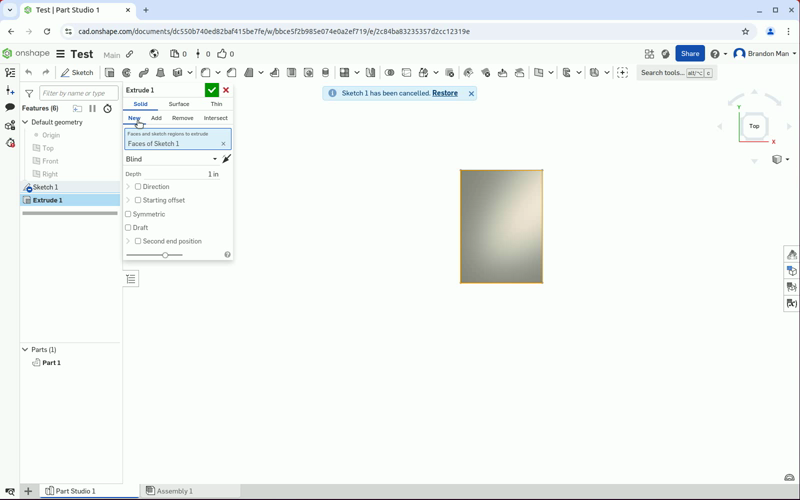
key(tab, 4)
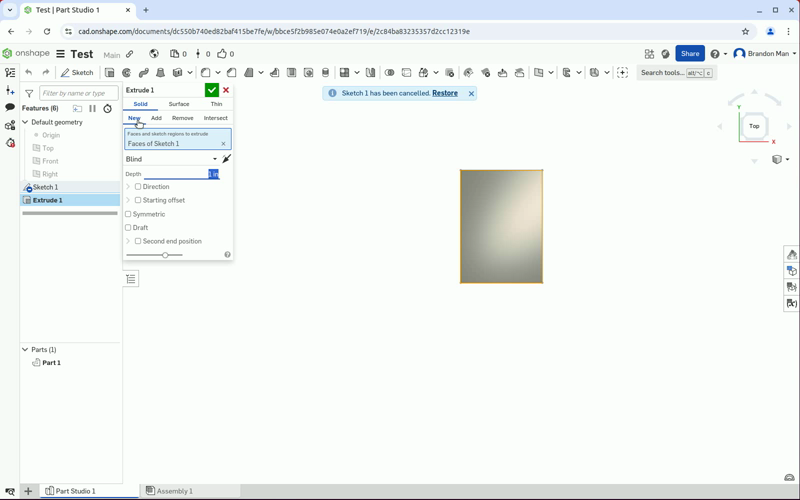
text(11.795)
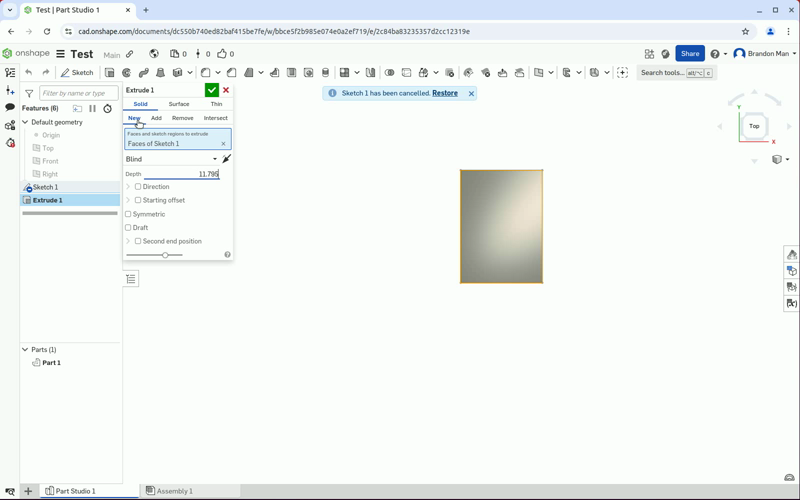
key(enter)
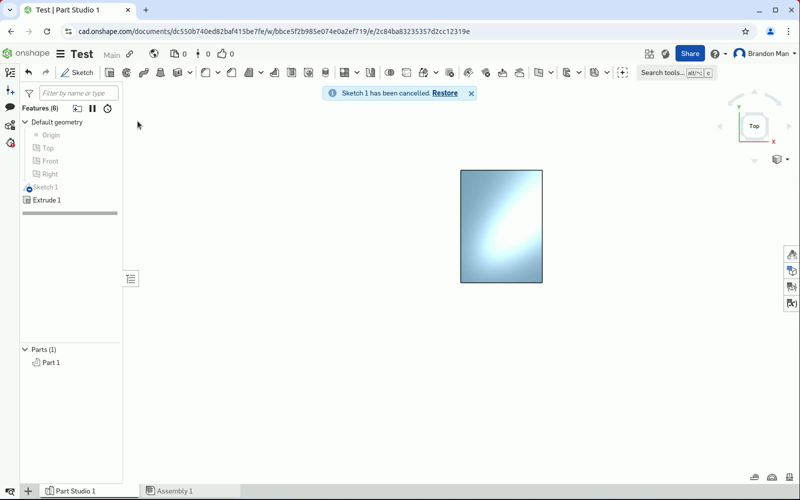
key(shift+h)
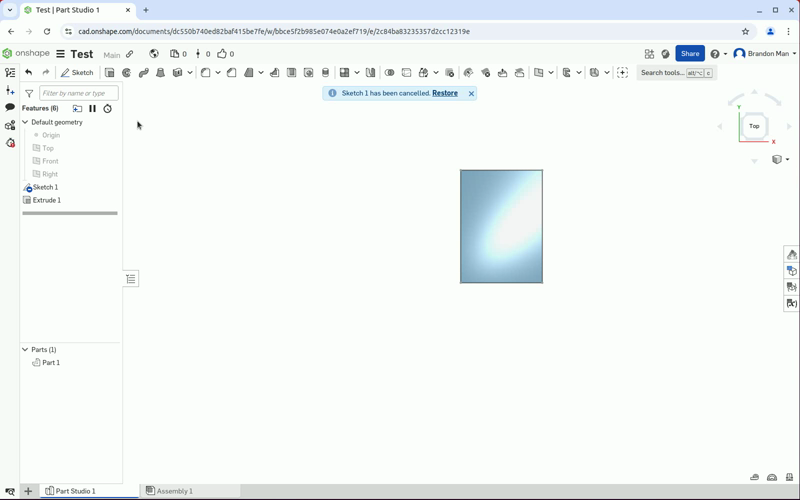
key(shift+h)
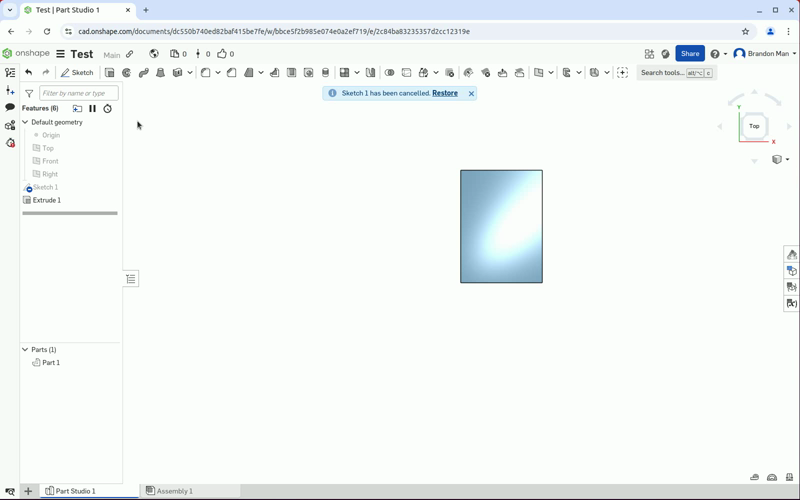
mouse_move(73, 189)
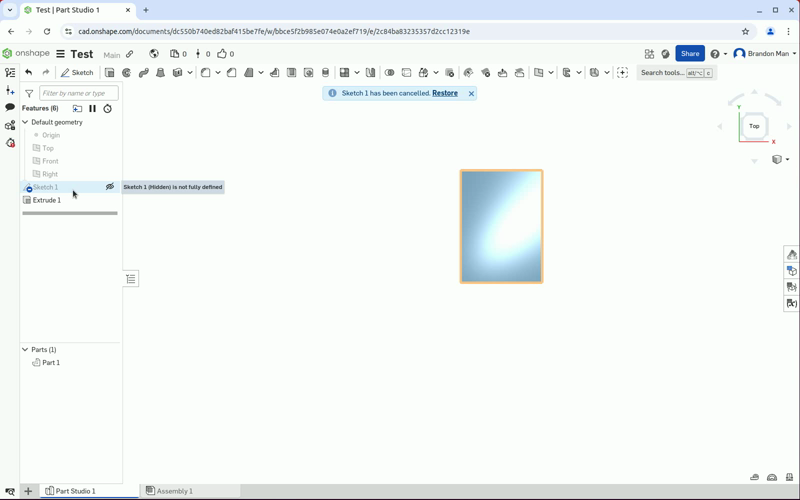
click(73, 189)
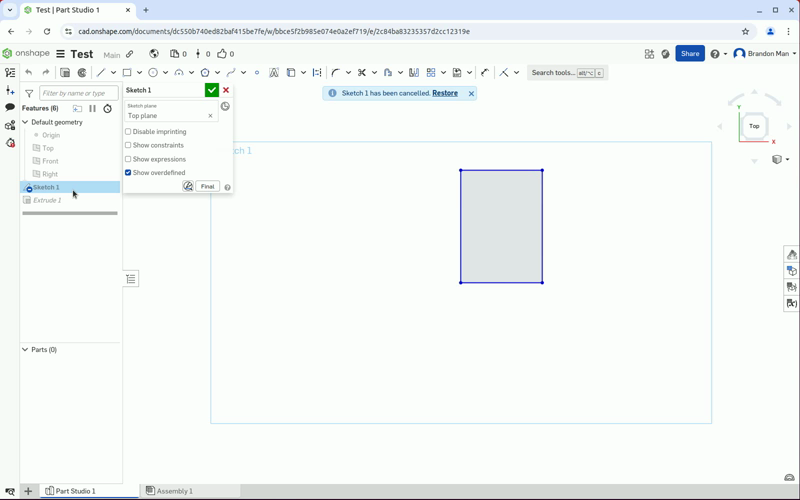
mouse_move(229, 92)
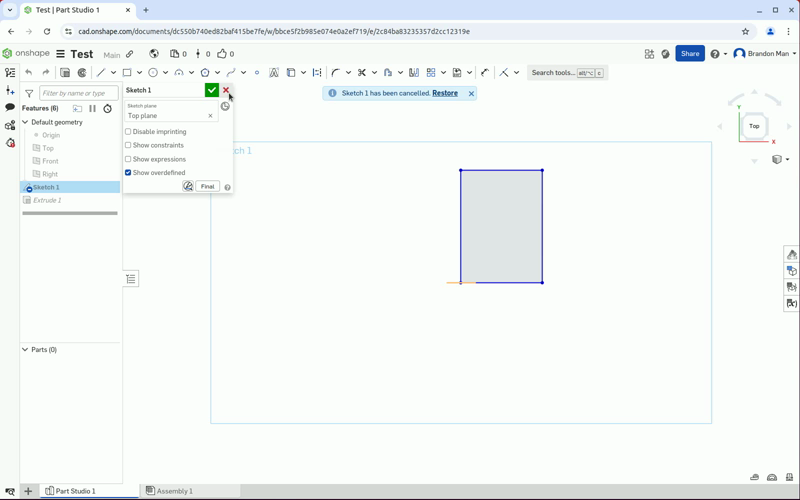
click(229, 92)
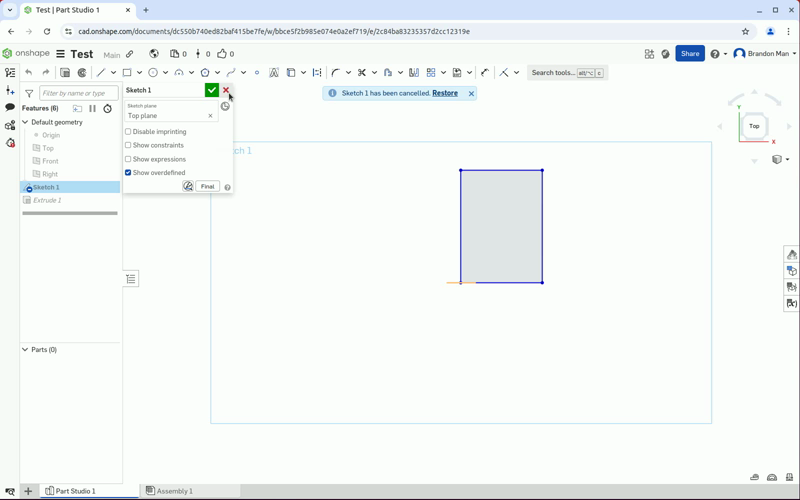
key(shift+s)
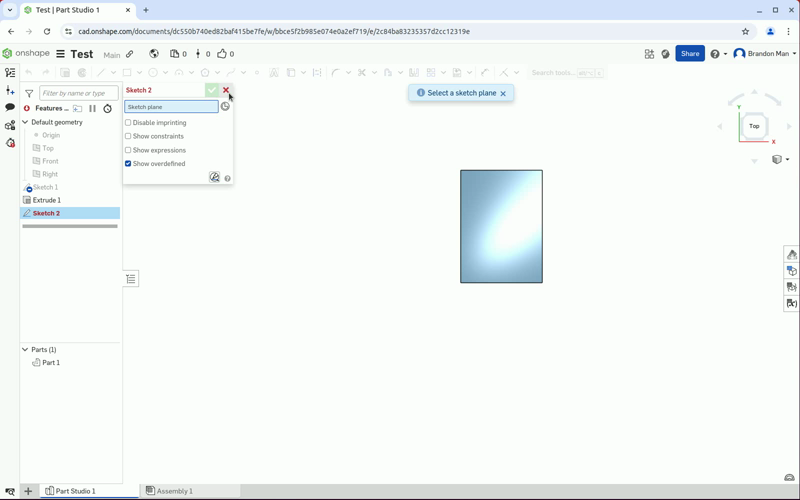
mouse_move(73, 150)
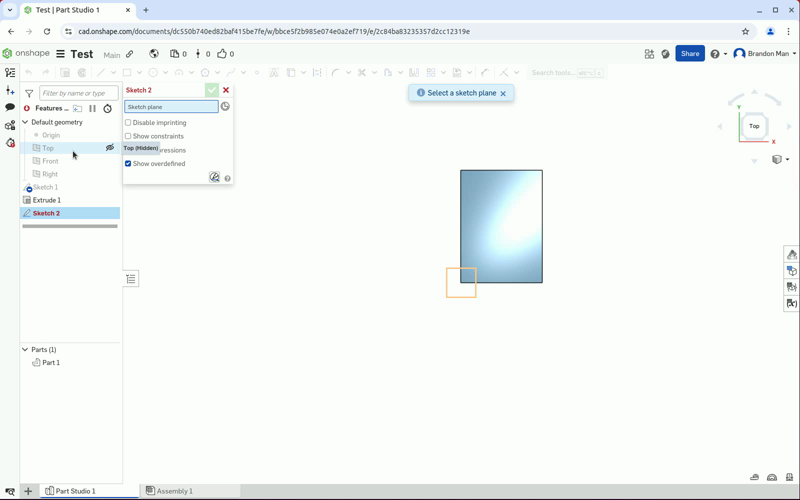
click(73, 150)
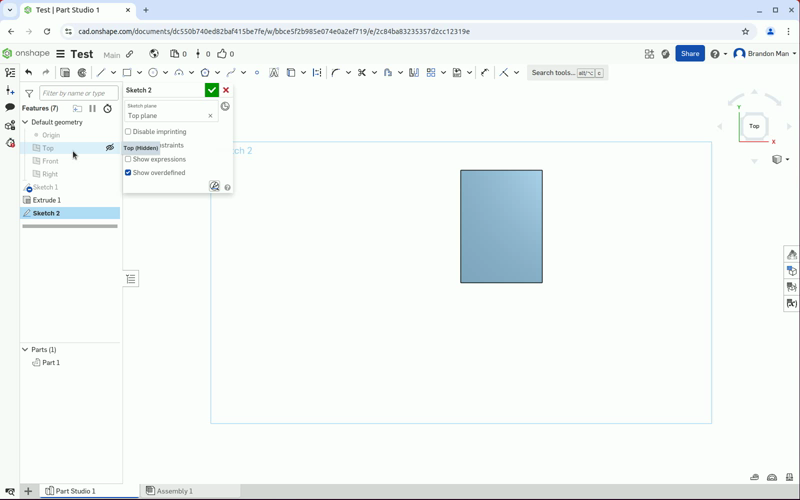
mouse_move(73, 352)
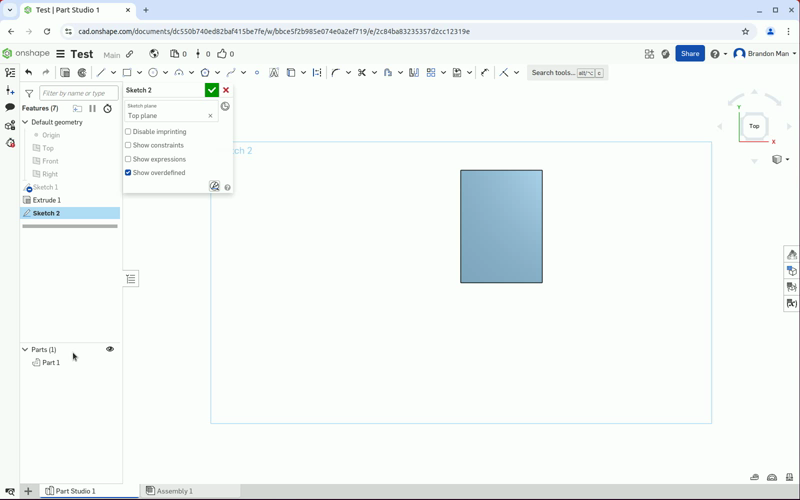
key(y)
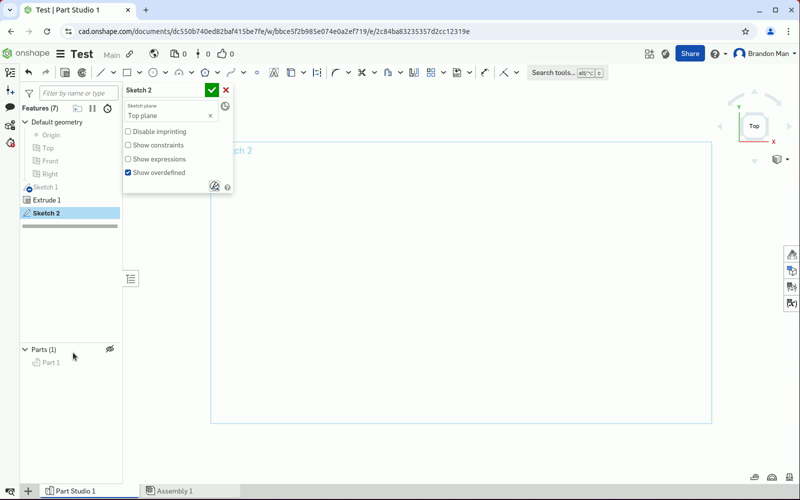
key(l)
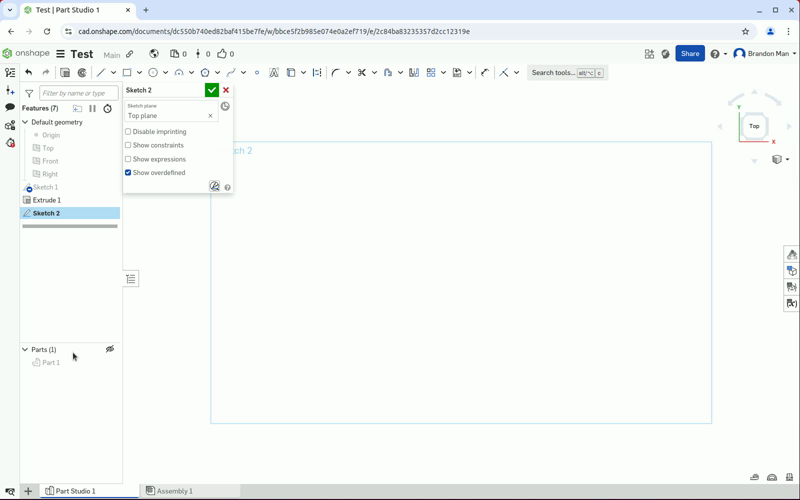
key_down(shift)
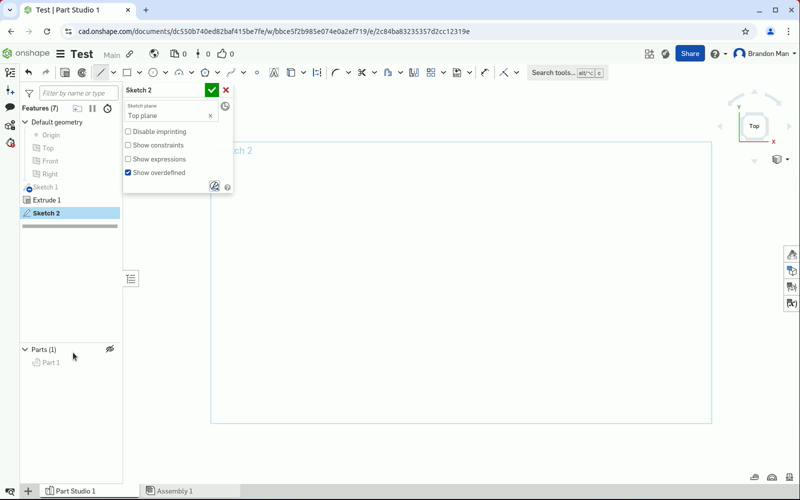
mouse_move(384, 282)
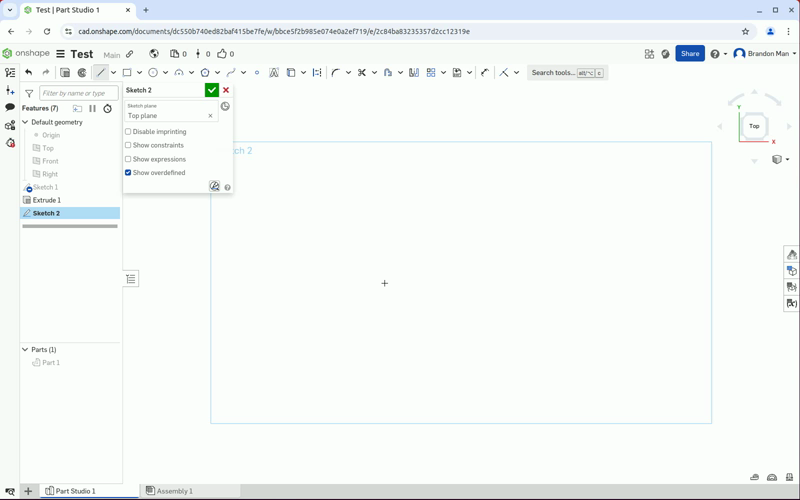
click(384, 282)
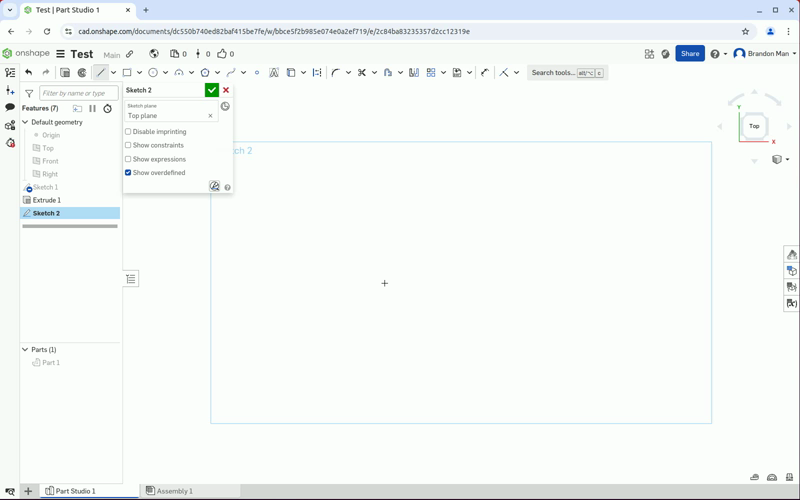
key_up(shift)
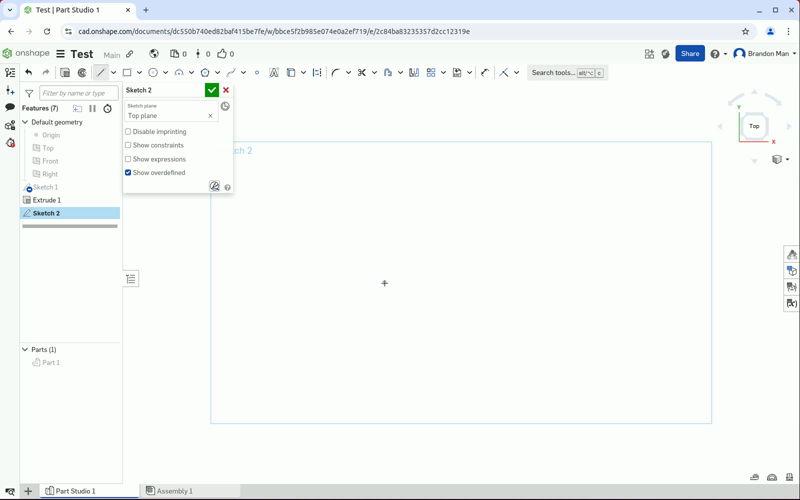
key_down(shift)
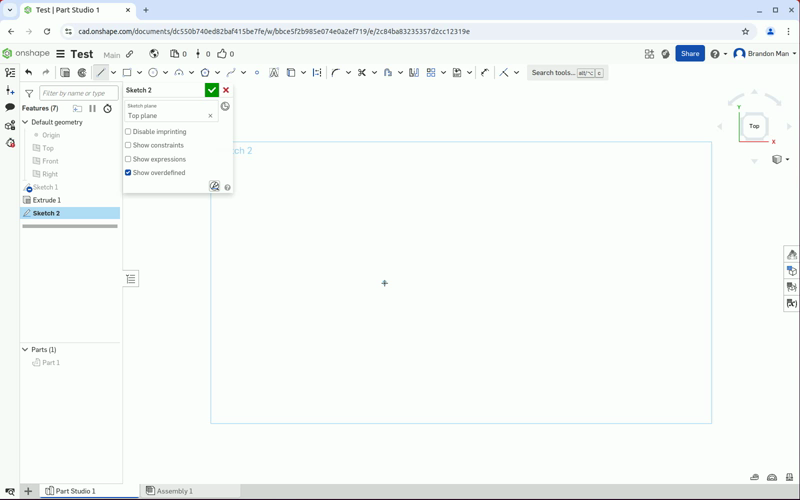
mouse_move(461, 282)
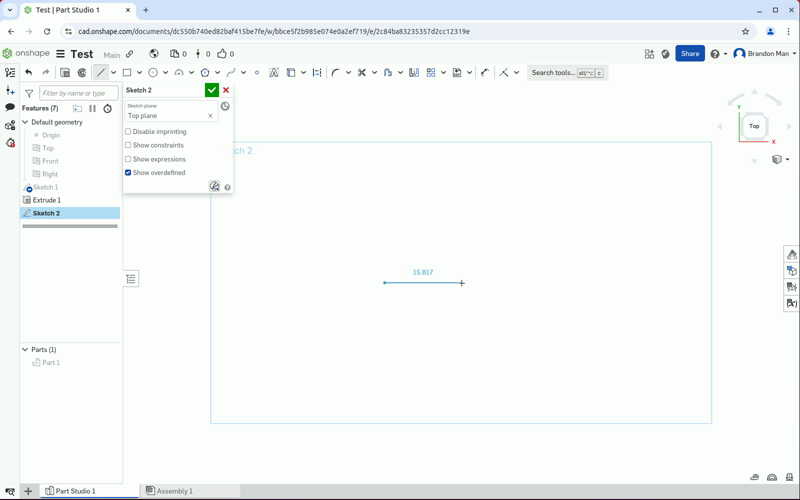
click(461, 282)
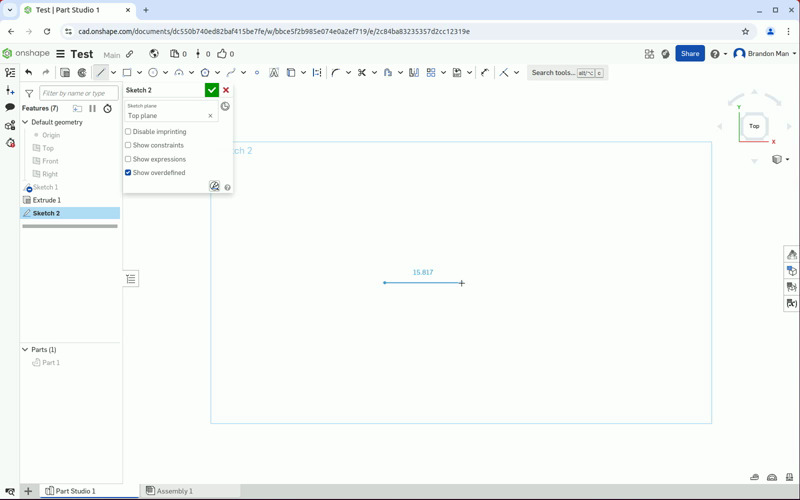
key_up(shift)
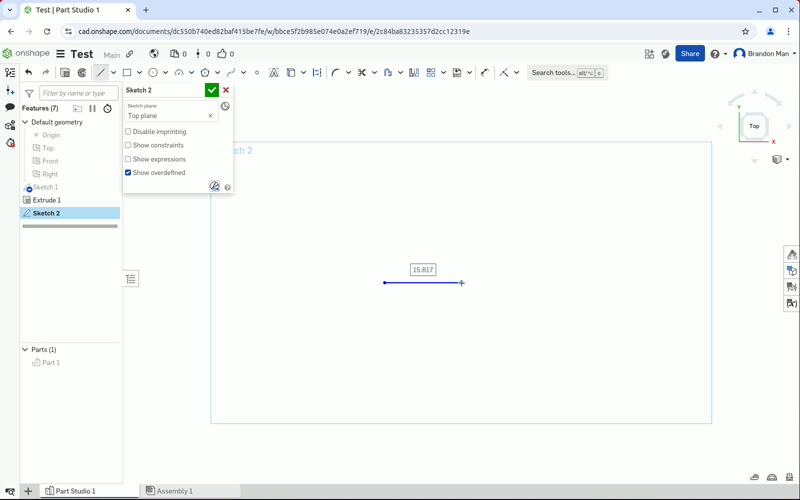
key_down(shift)
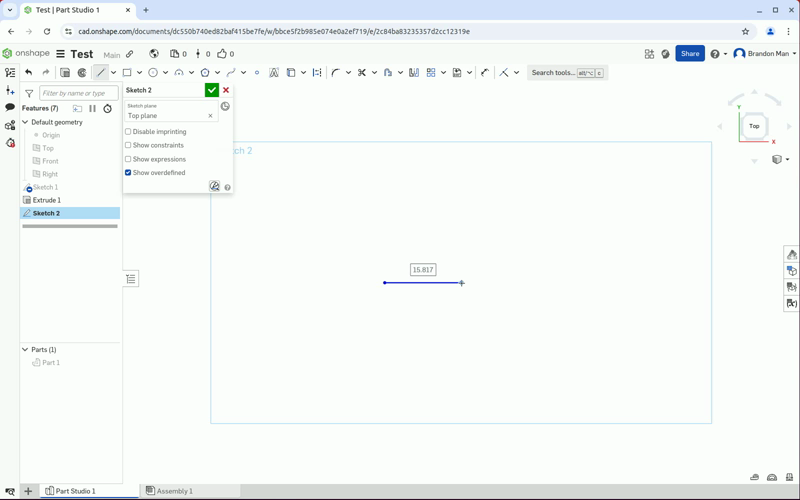
mouse_move(461, 170)
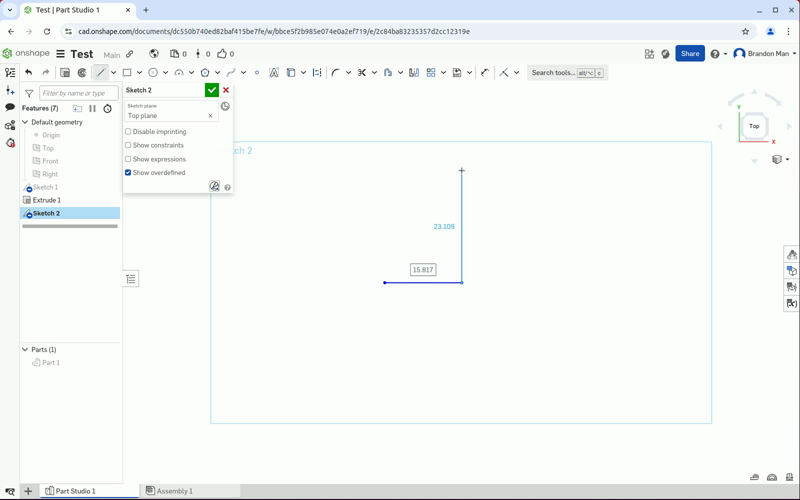
click(461, 170)
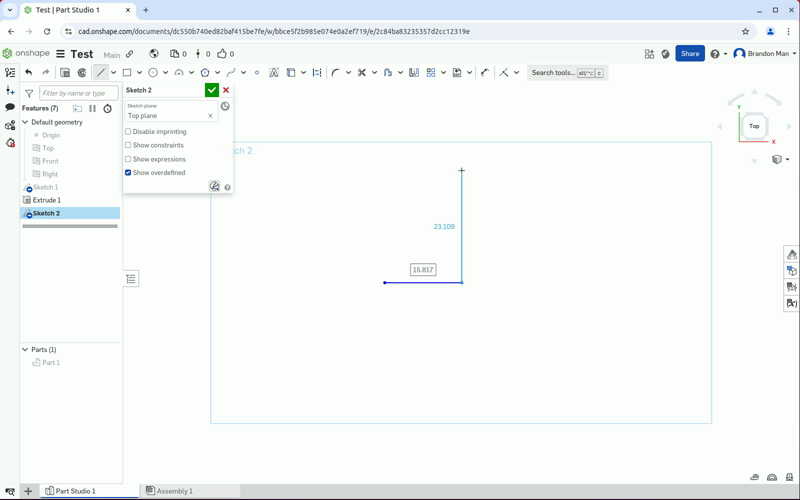
key_up(shift)
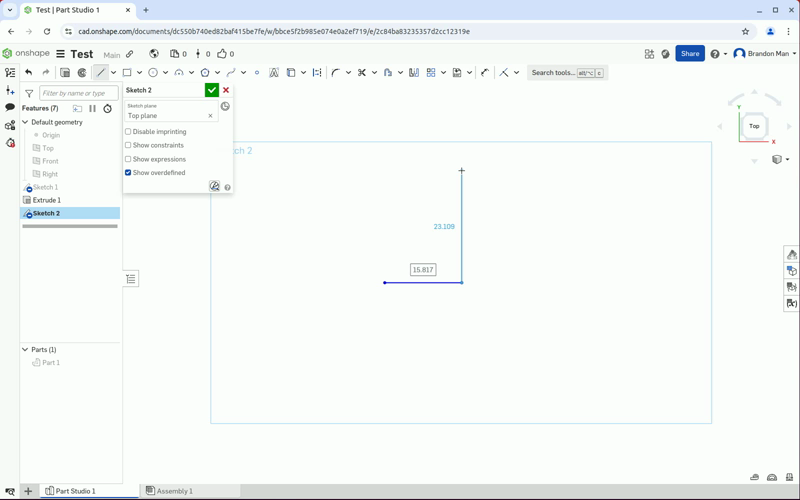
key_down(shift)
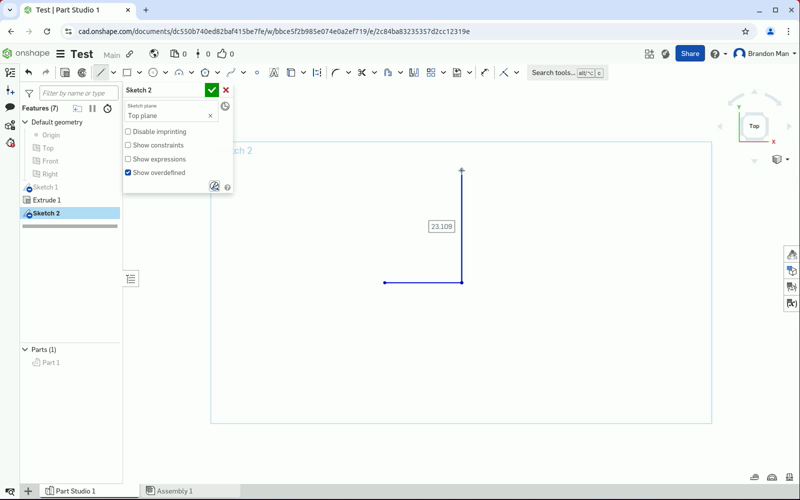
mouse_move(384, 170)
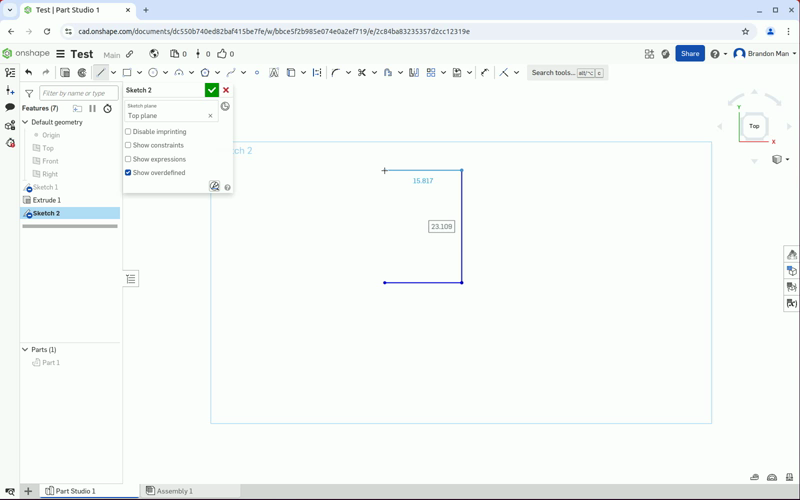
click(384, 170)
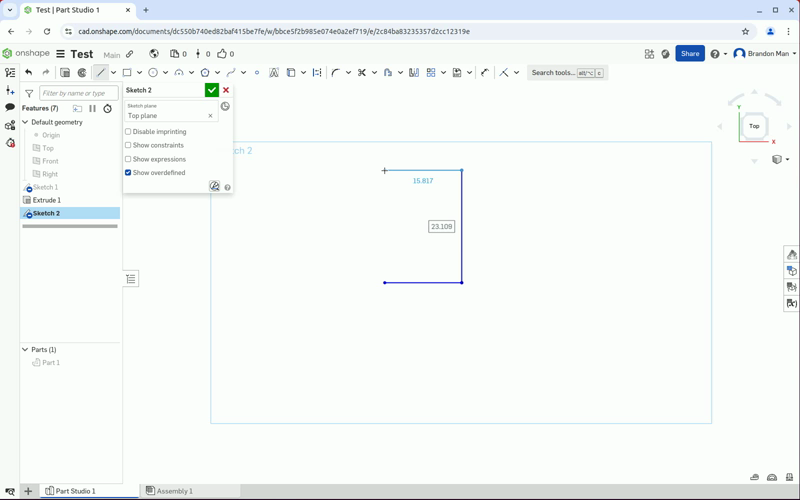
key_up(shift)
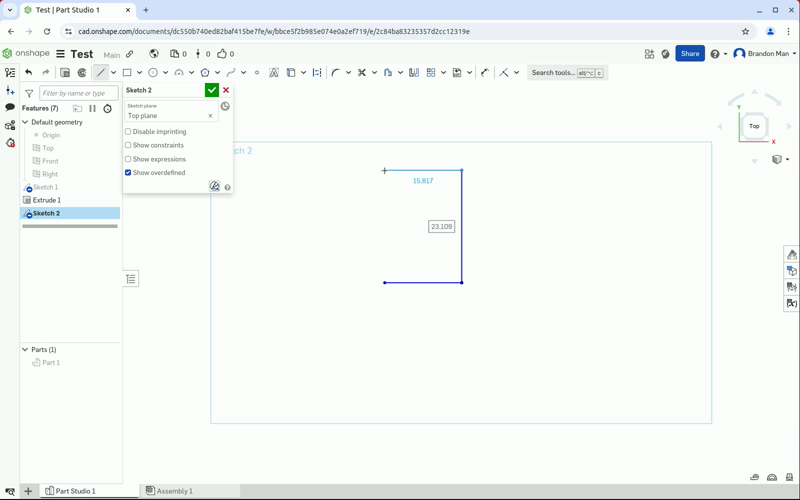
key_down(shift)
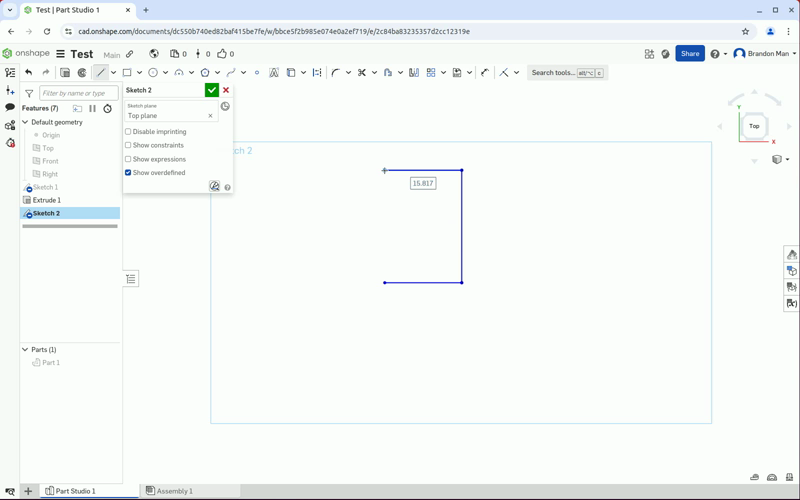
mouse_move(384, 282)
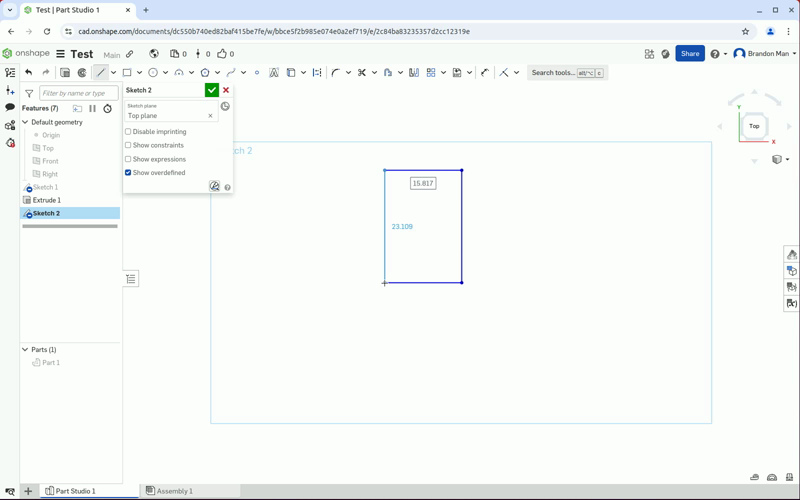
key_up(shift)
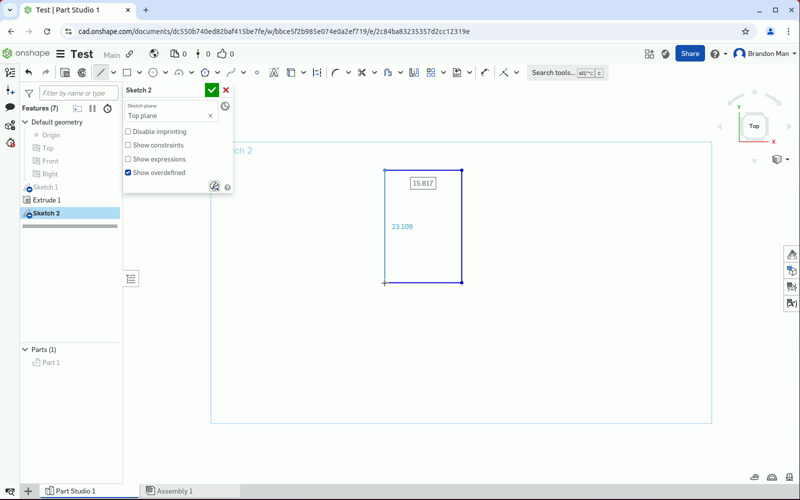
click(384, 282)
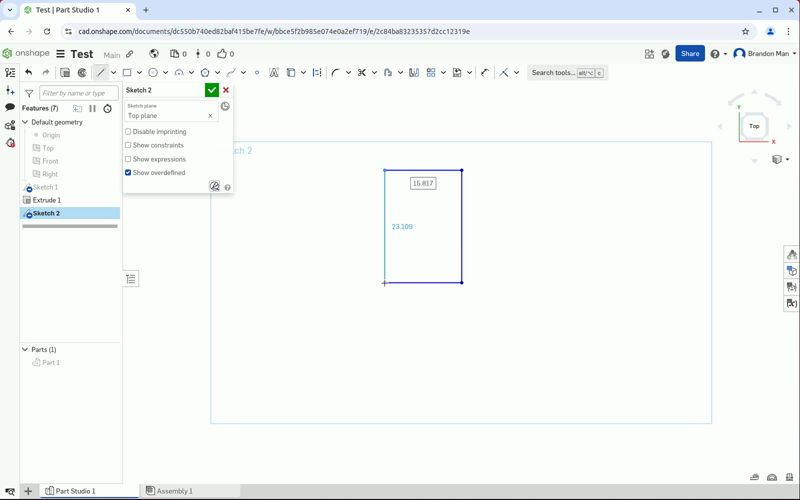
key(esc)
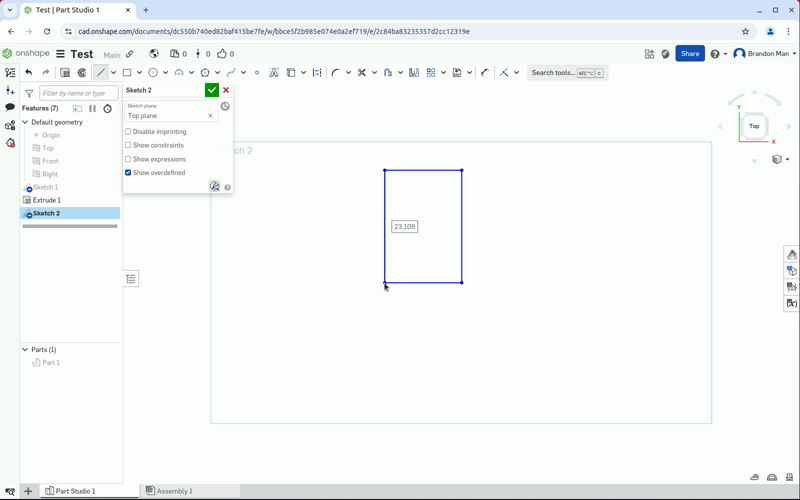
mouse_move(436, 214)
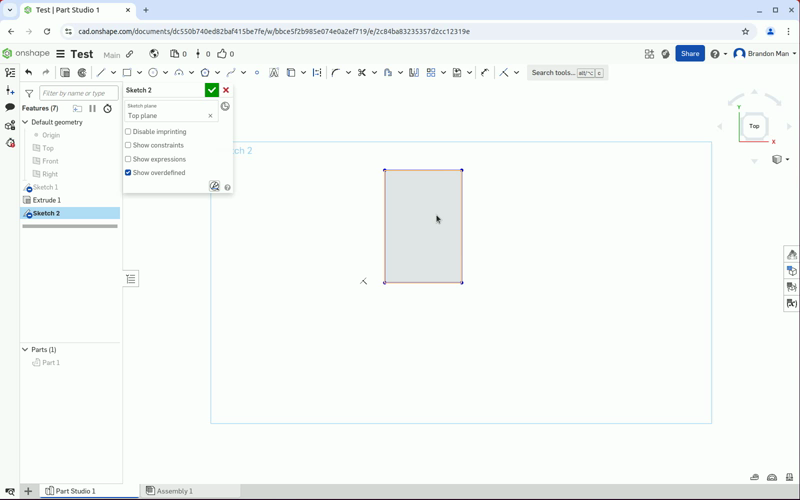
click(436, 214)
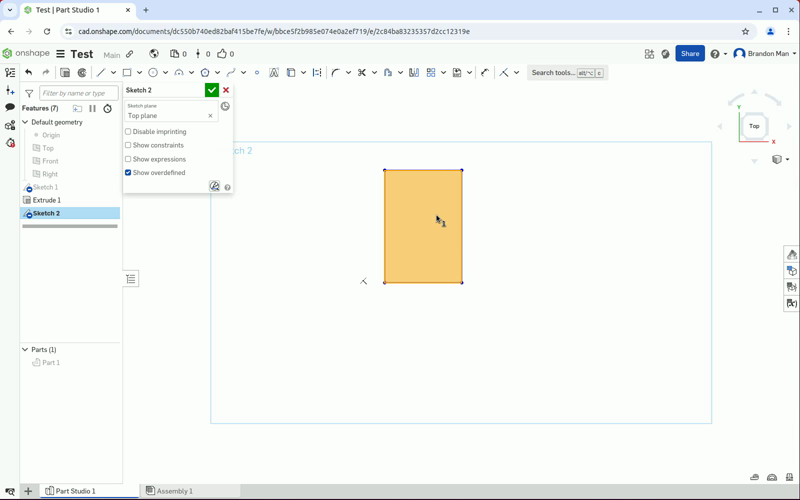
mouse_move(73, 352)
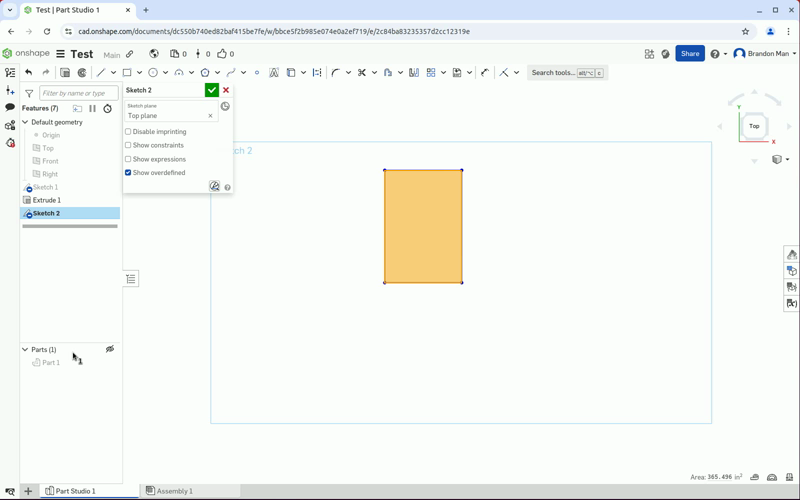
key(shift+y)
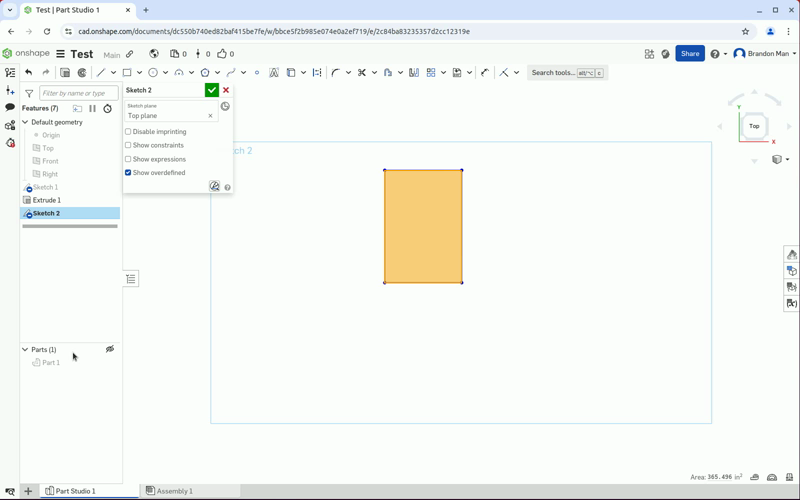
key(shift+e)
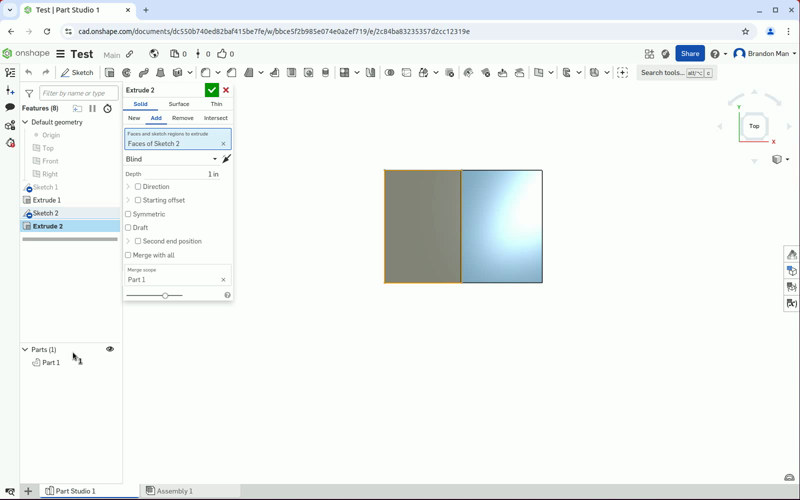
mouse_move(143, 106)
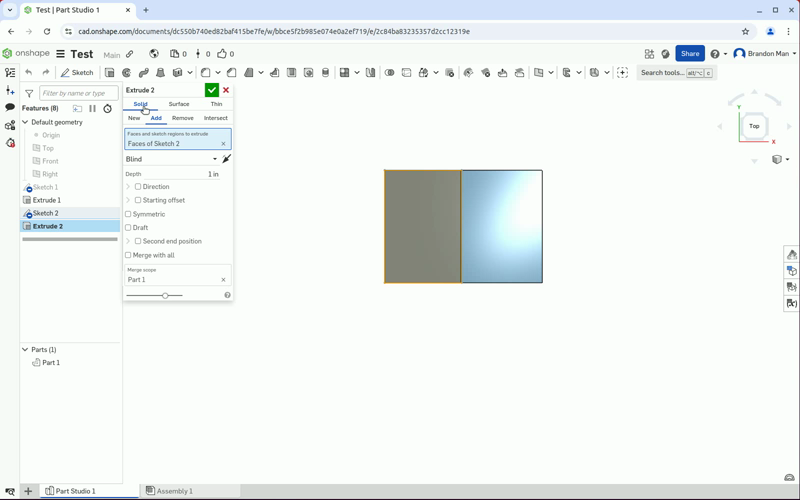
click(143, 106)
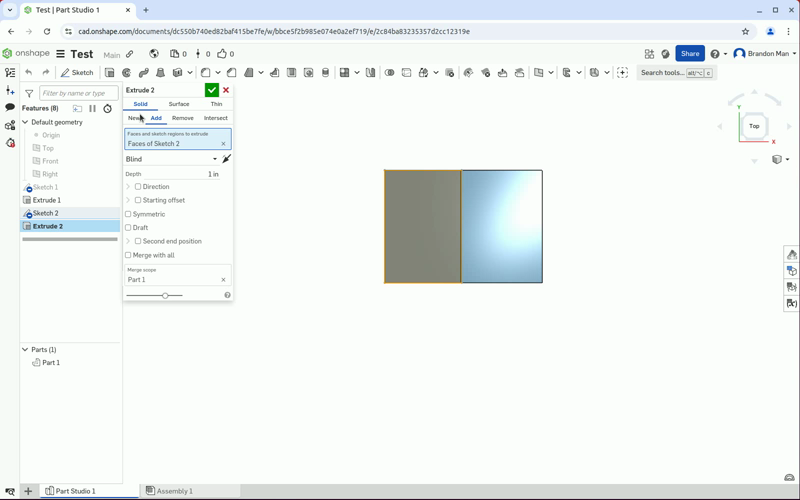
mouse_move(137, 120)
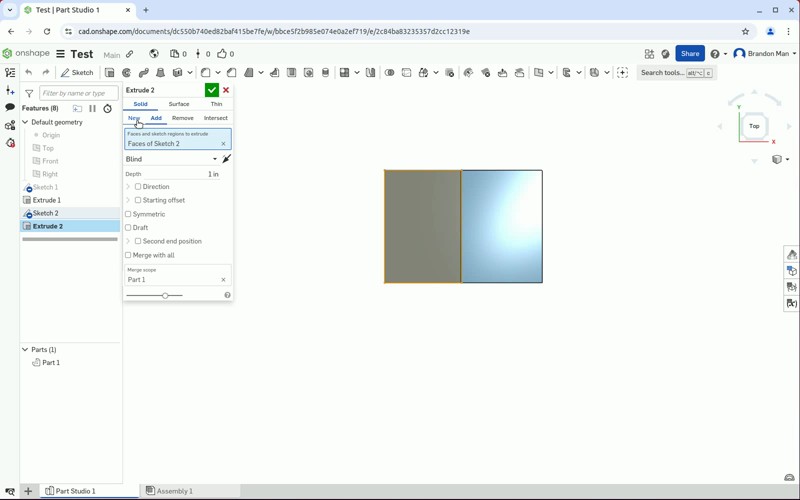
click(137, 120)
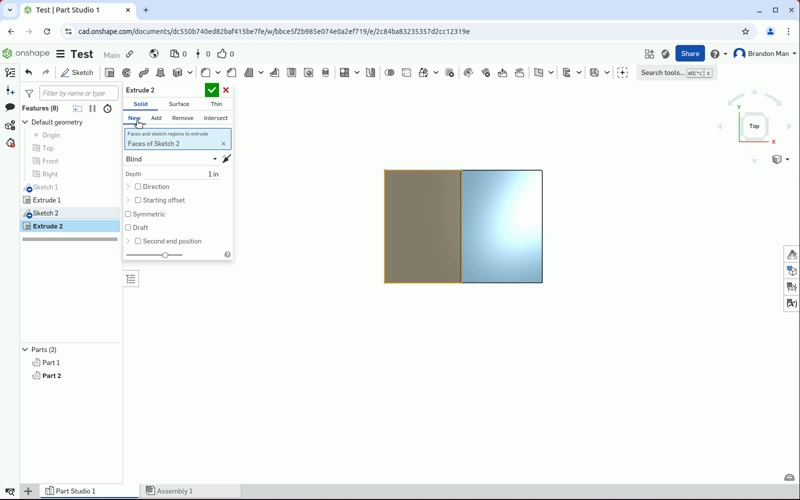
key(tab, 4)
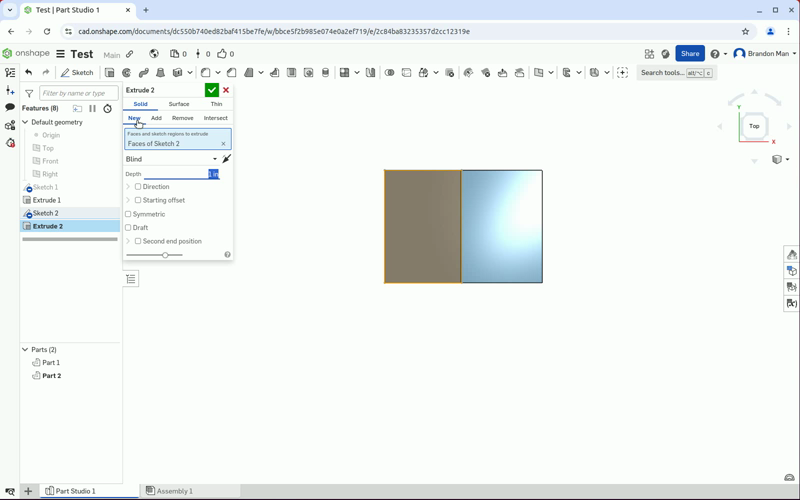
text(11.795)
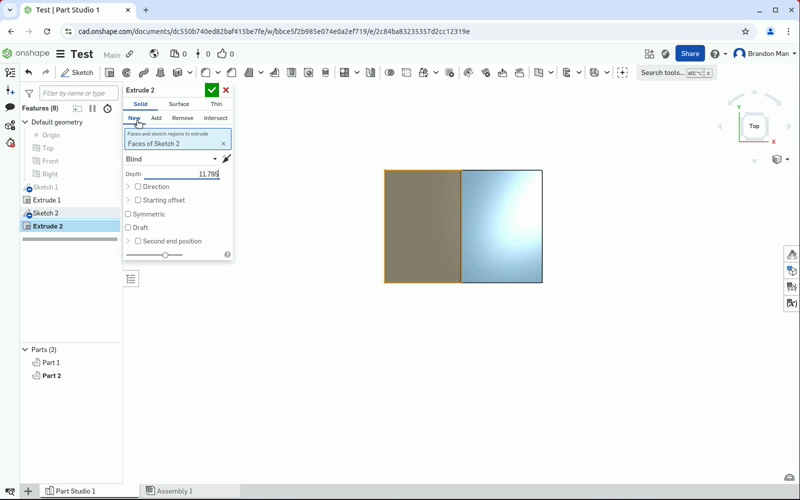
key(enter)
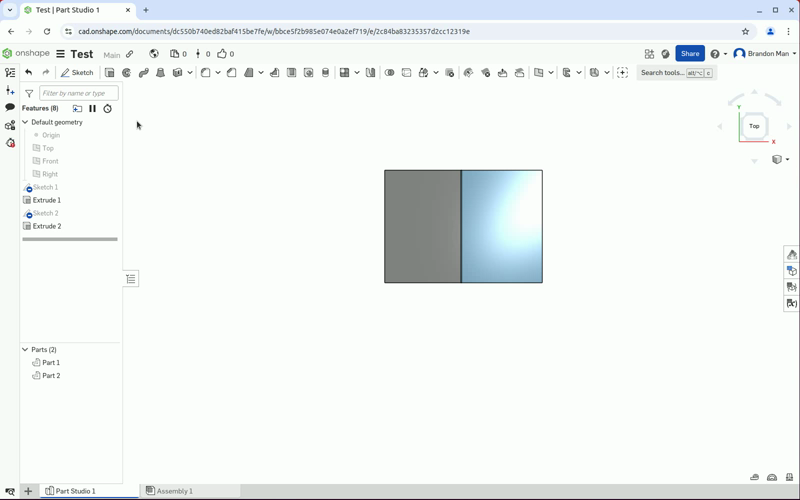
key(shift+h)
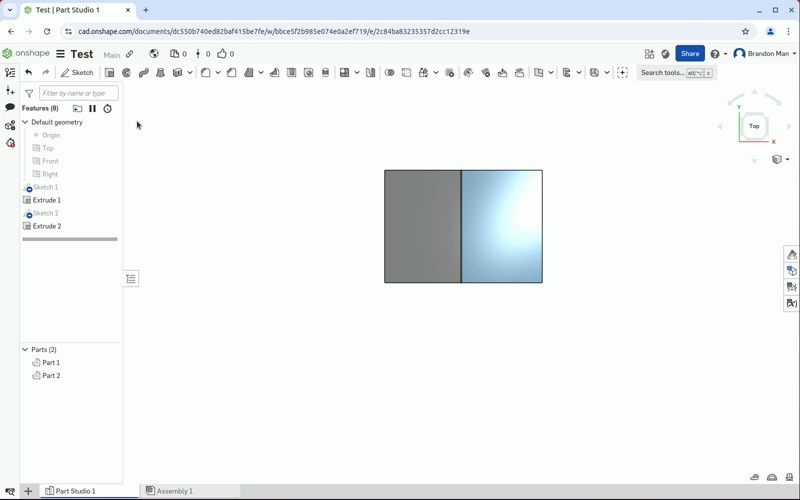
key(shift+h)
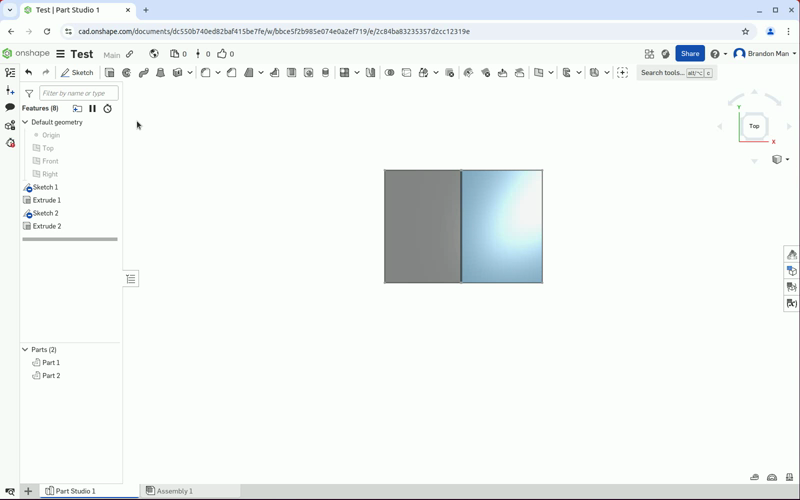
key(shift+7)
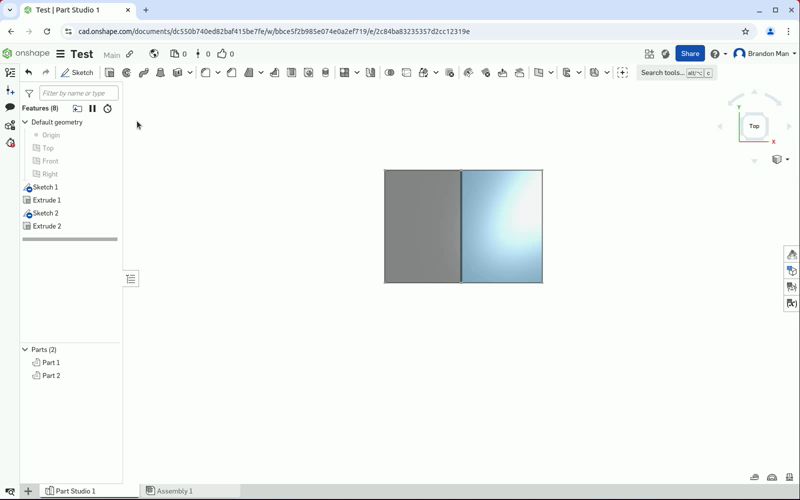
key(up, 3)
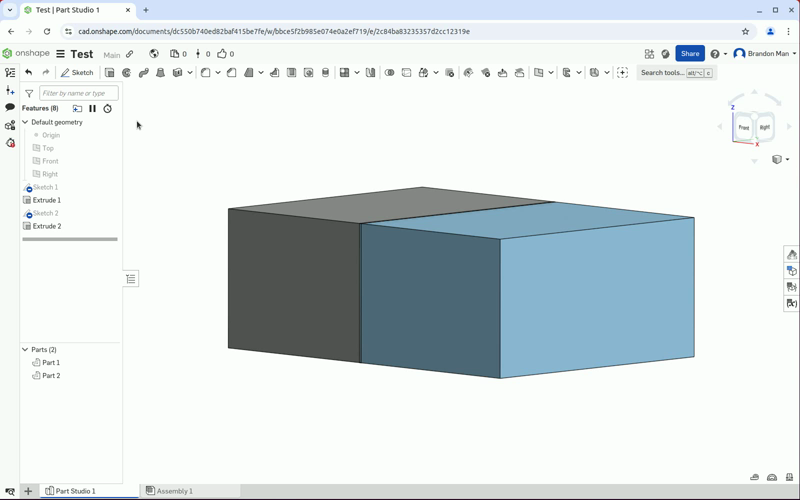
key(left, 3)
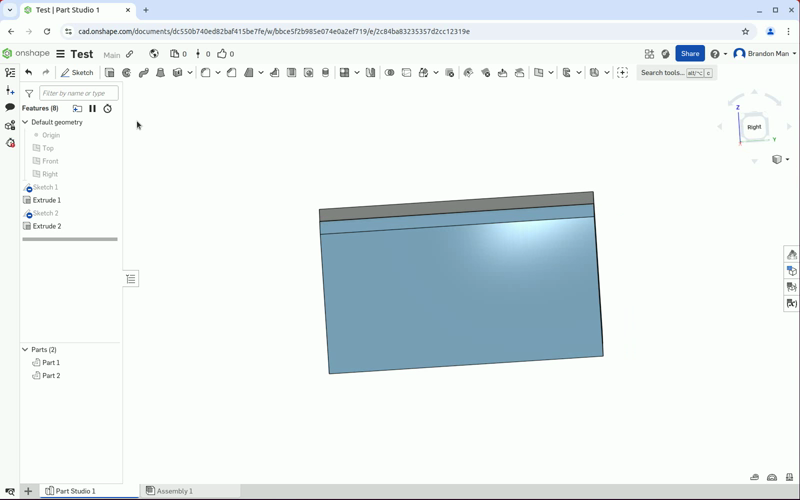
key(right, 3)
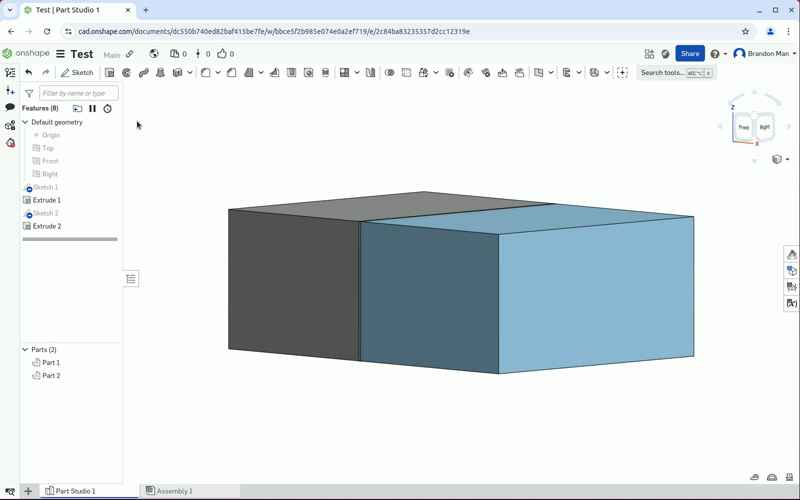
key(down, 3)
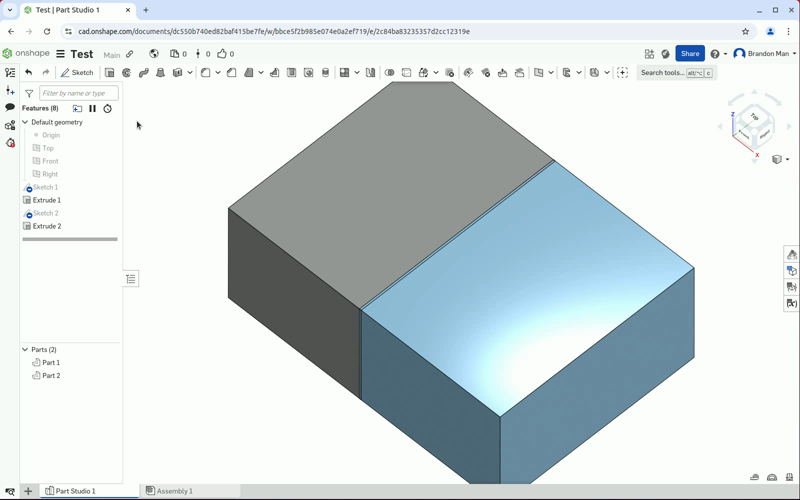
mouse_move(73, 189)
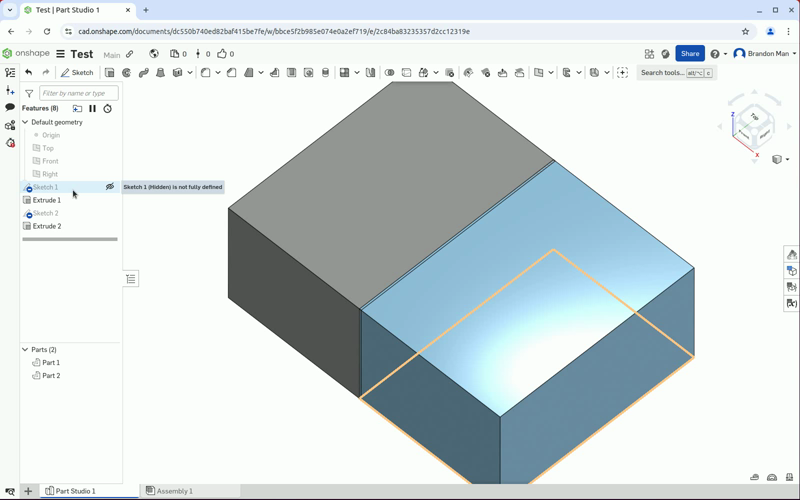
click(73, 189)